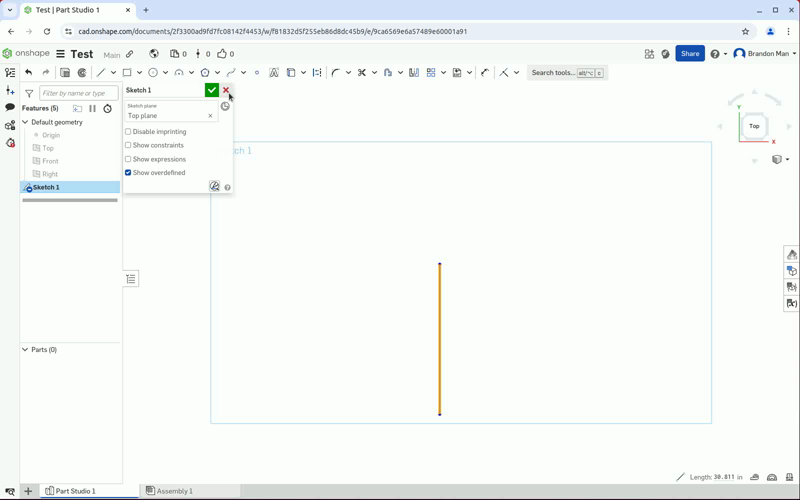
key(shift+h)
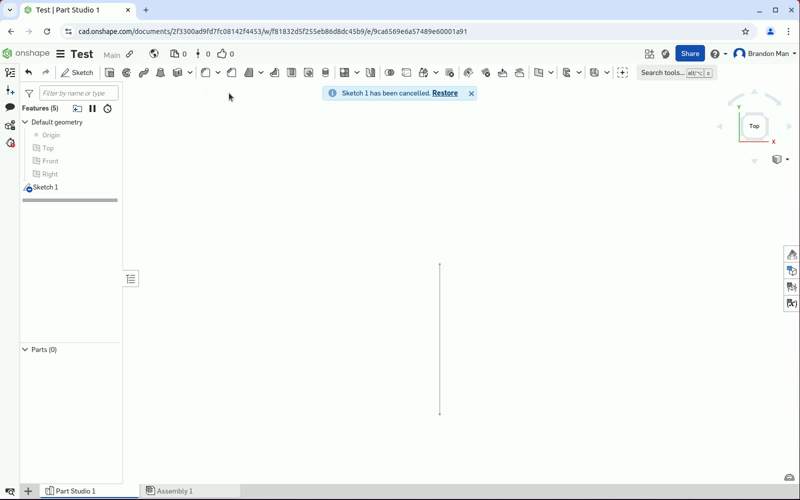
key(shift+s)
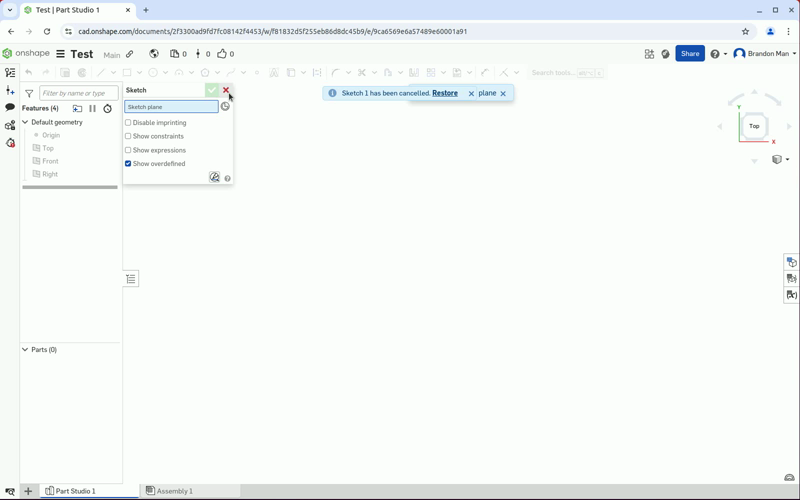
mouse_move(73, 150)
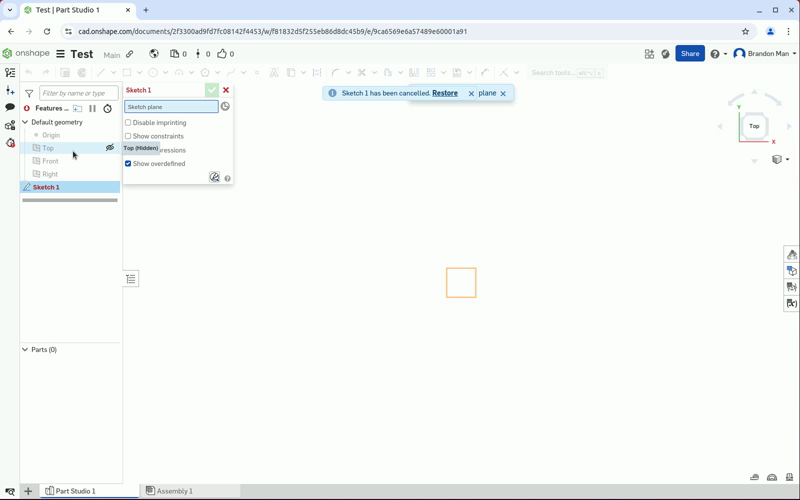
click(73, 150)
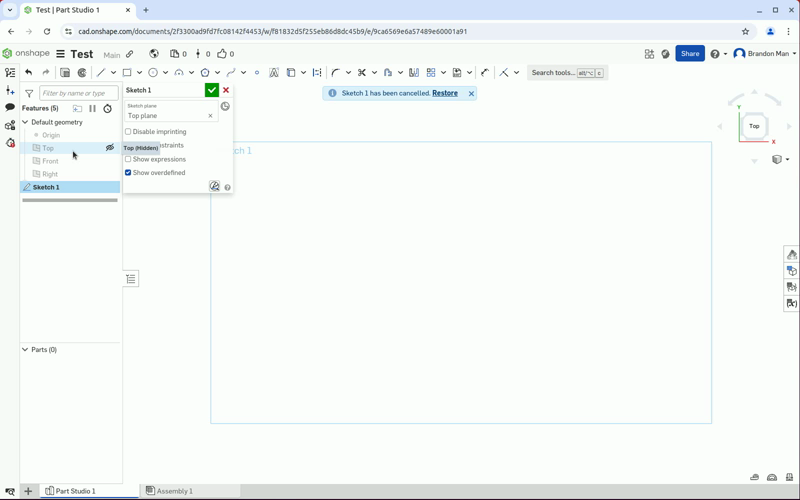
mouse_move(73, 352)
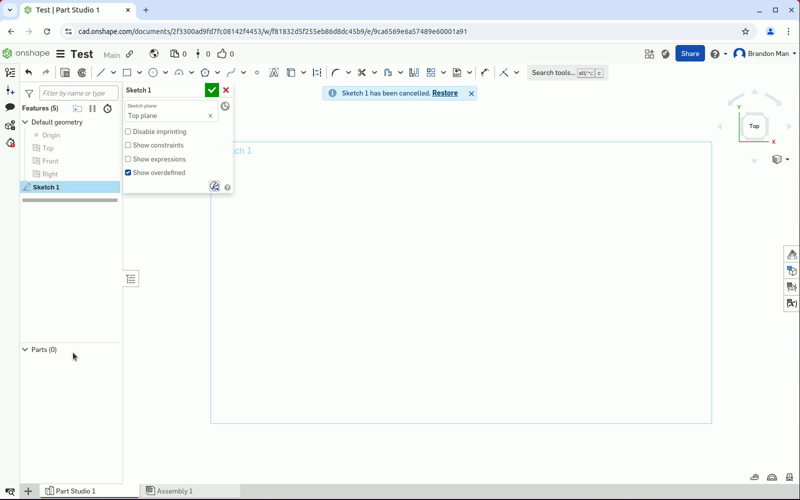
key(y)
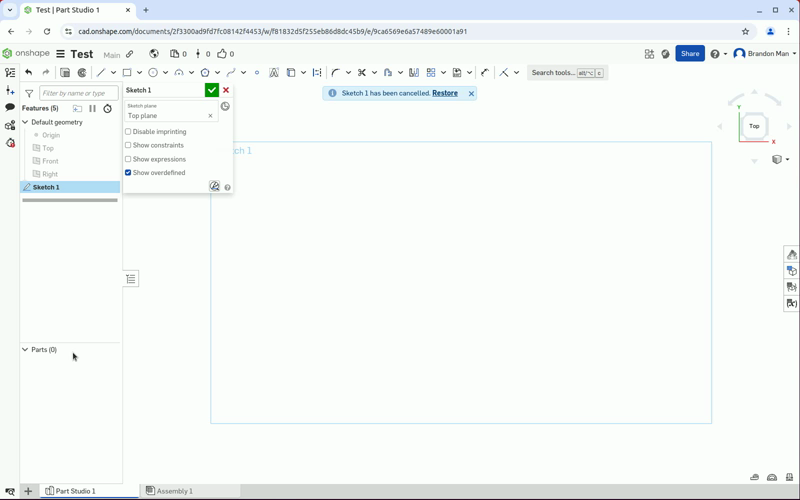
key(c)
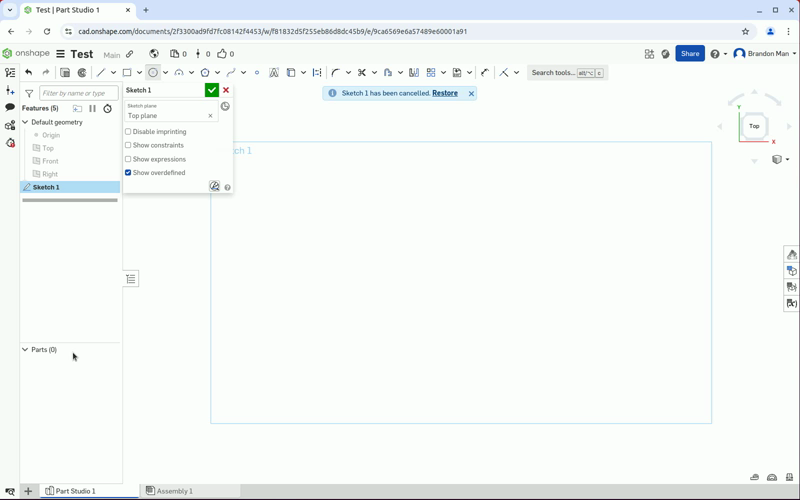
key_down(shift)
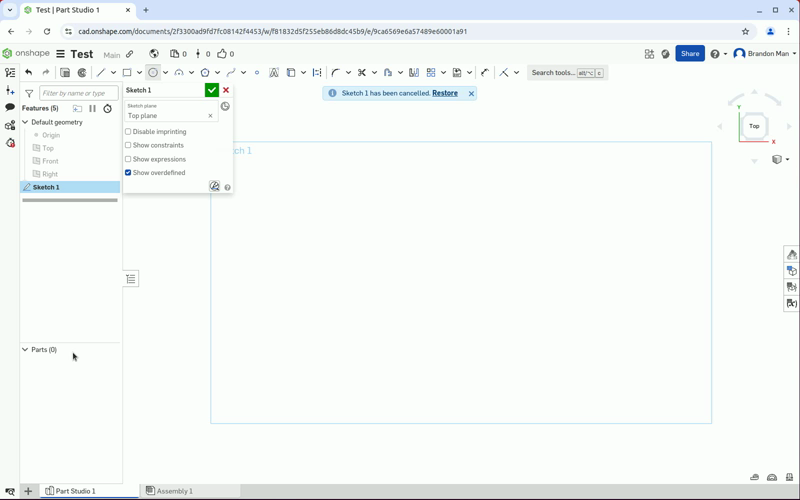
mouse_move(461, 190)
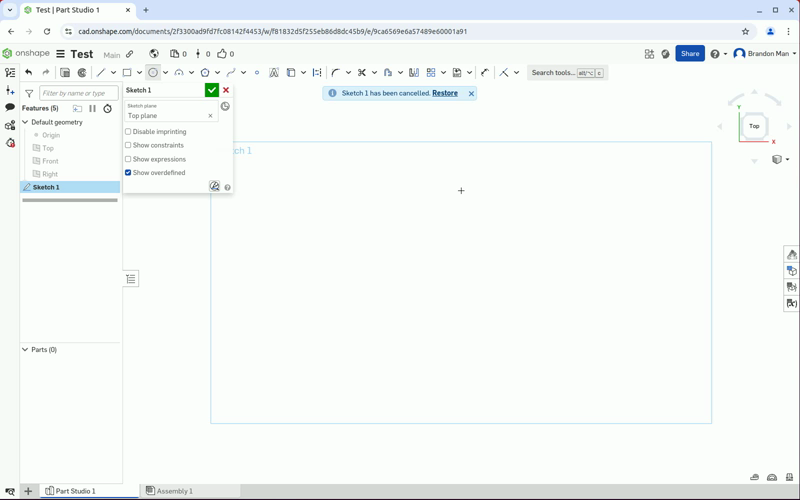
click(461, 190)
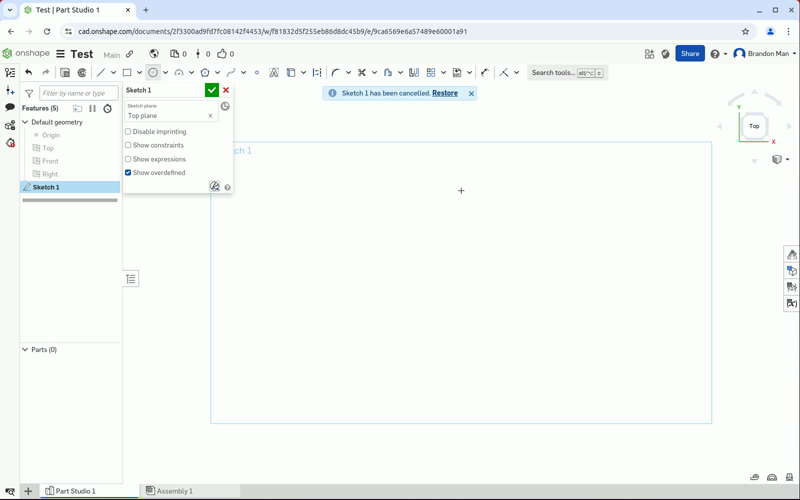
key_up(shift)
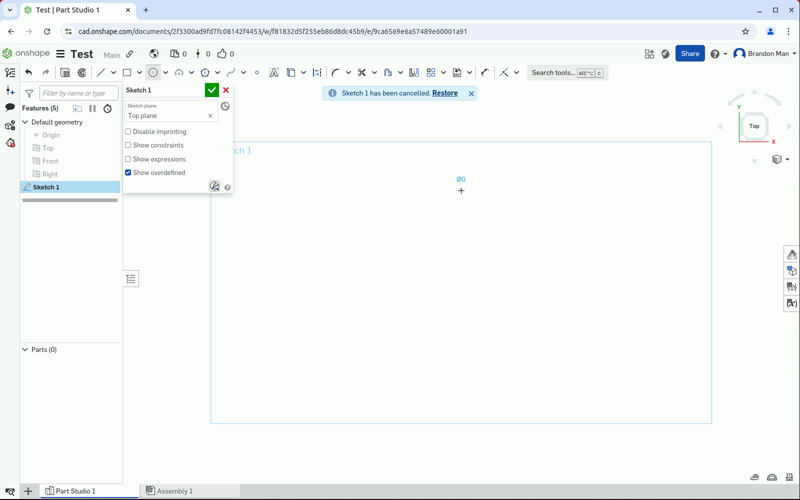
mouse_move(481, 190)
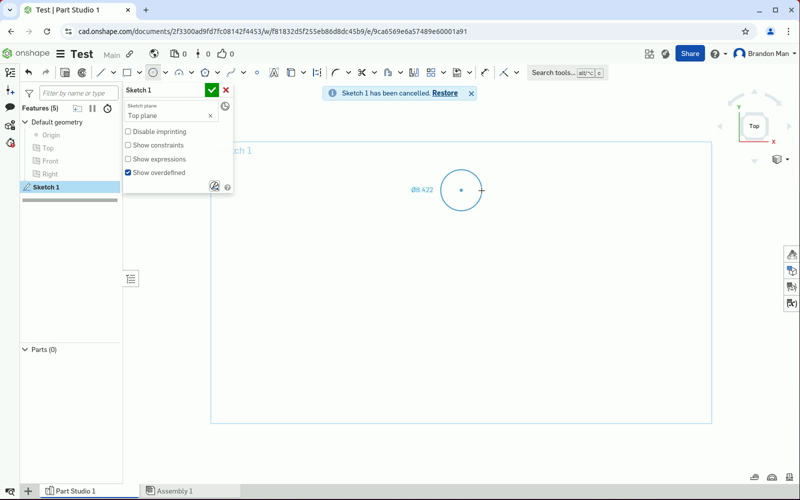
click(481, 190)
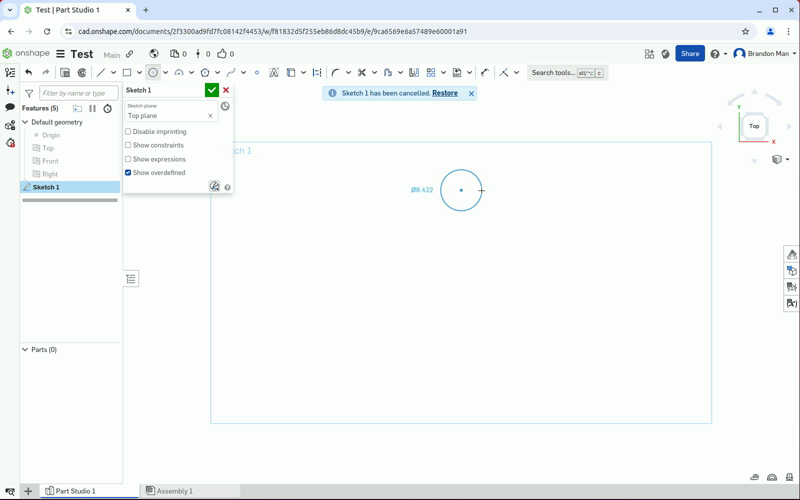
key(esc)
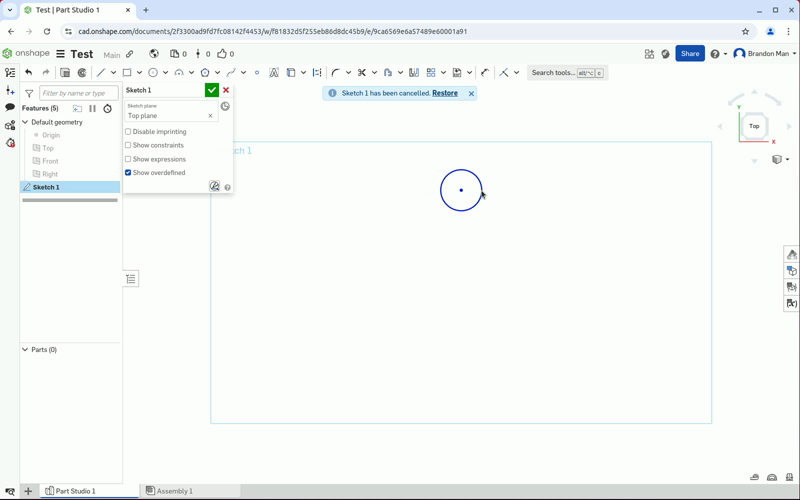
key(c)
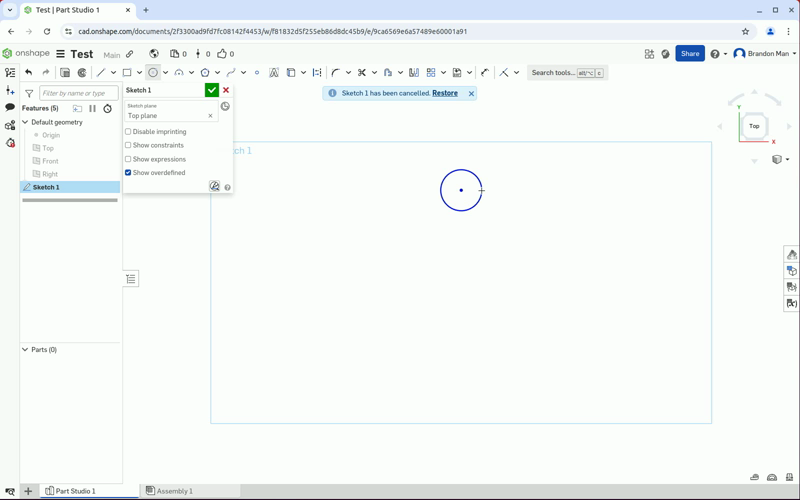
key_down(shift)
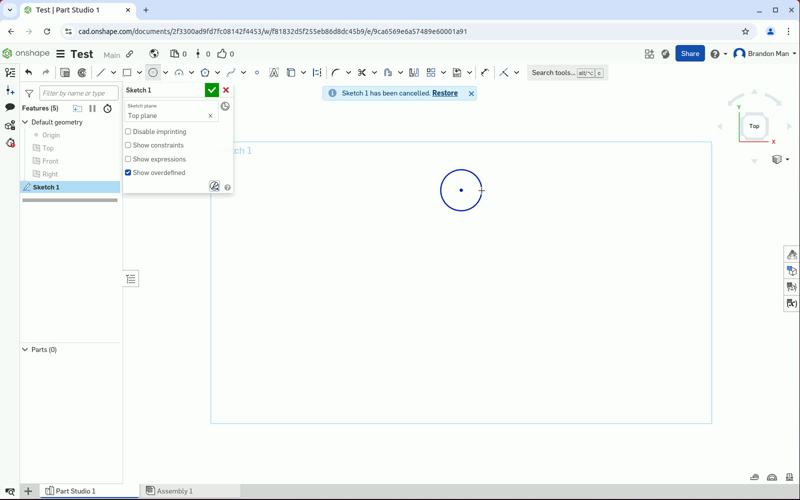
mouse_move(461, 190)
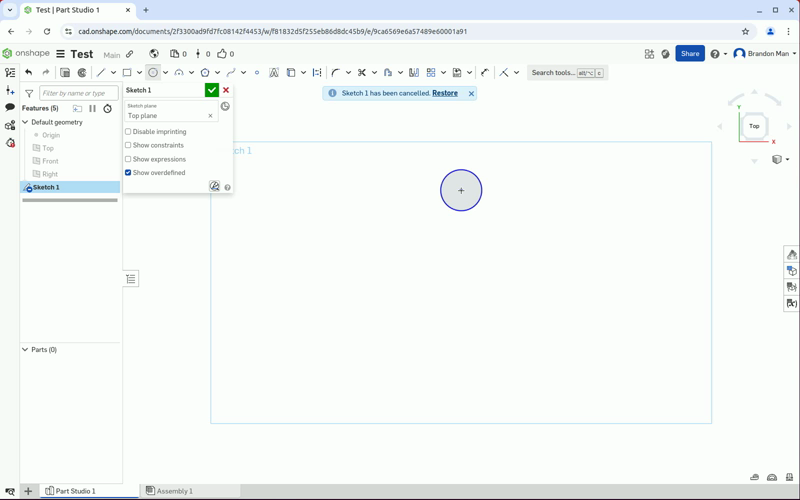
click(461, 190)
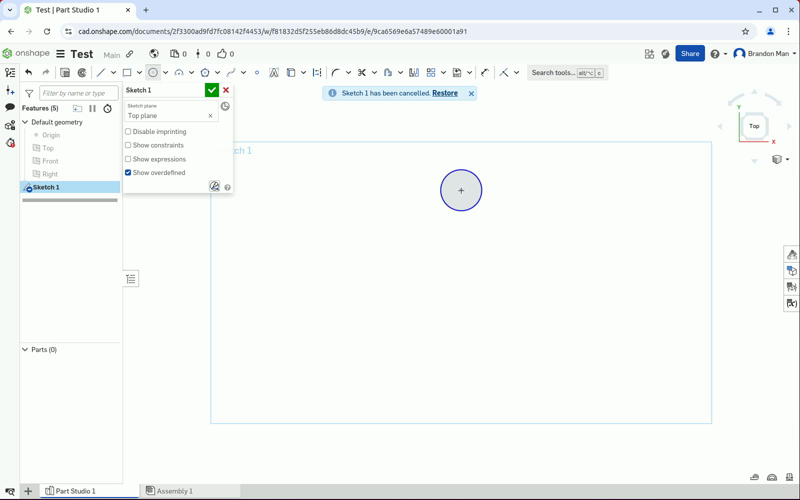
key_up(shift)
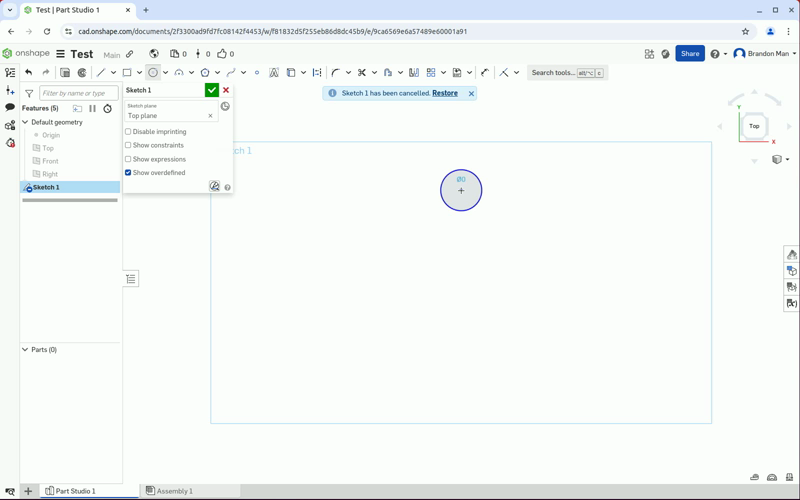
mouse_move(473, 190)
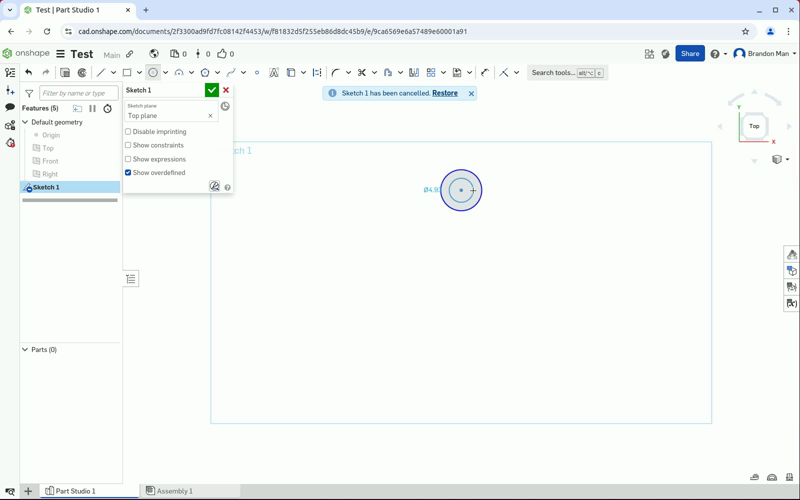
click(473, 190)
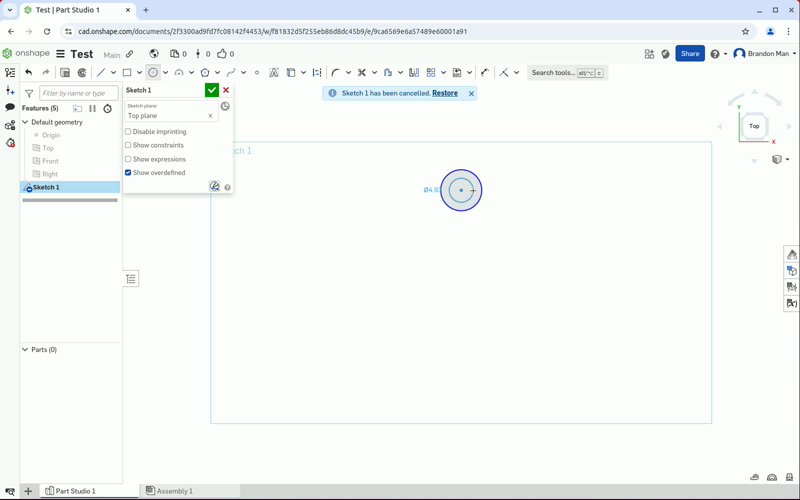
key(esc)
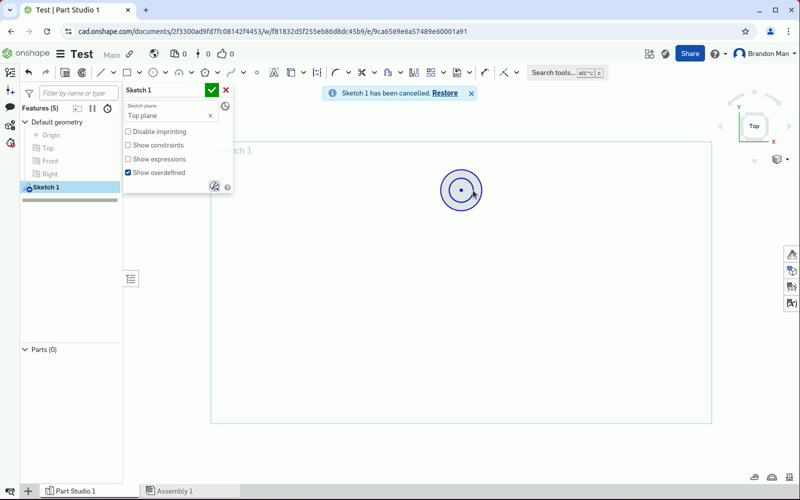
mouse_move(457, 172)
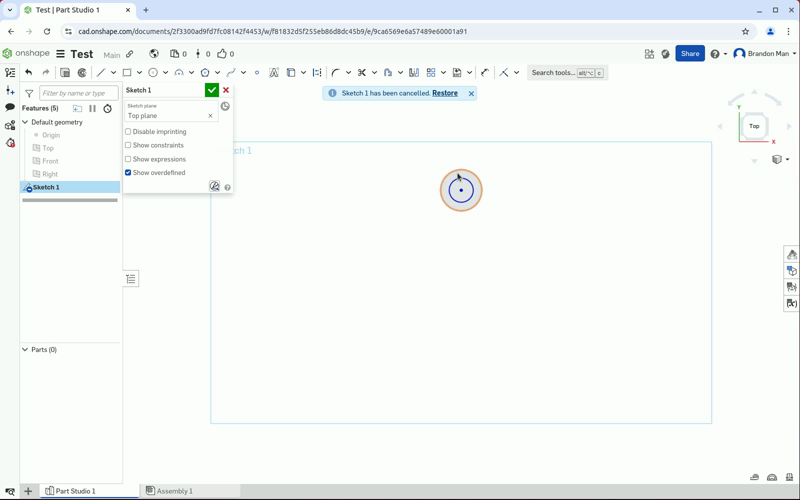
scroll(6)
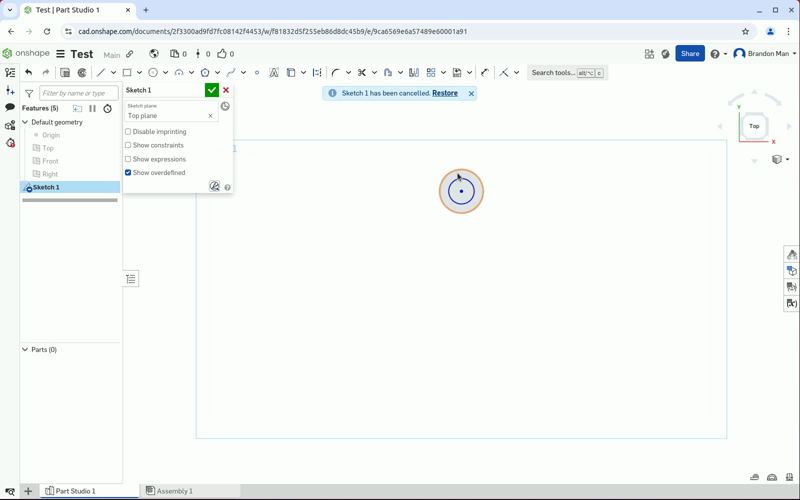
scroll(6)
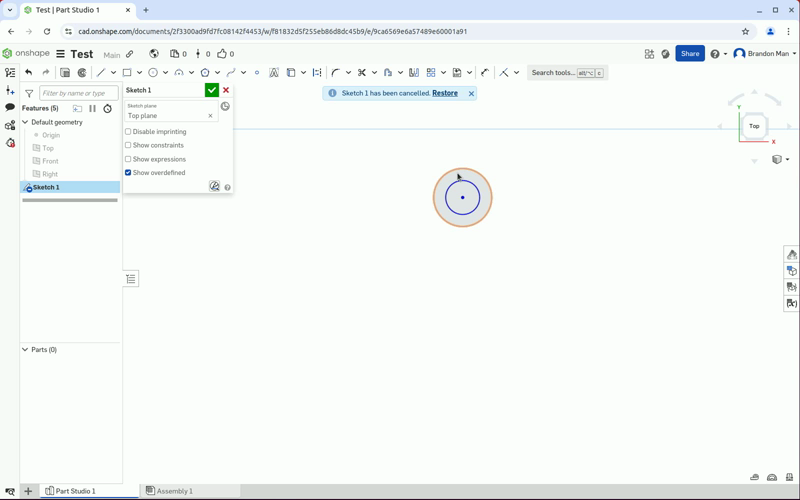
scroll(6)
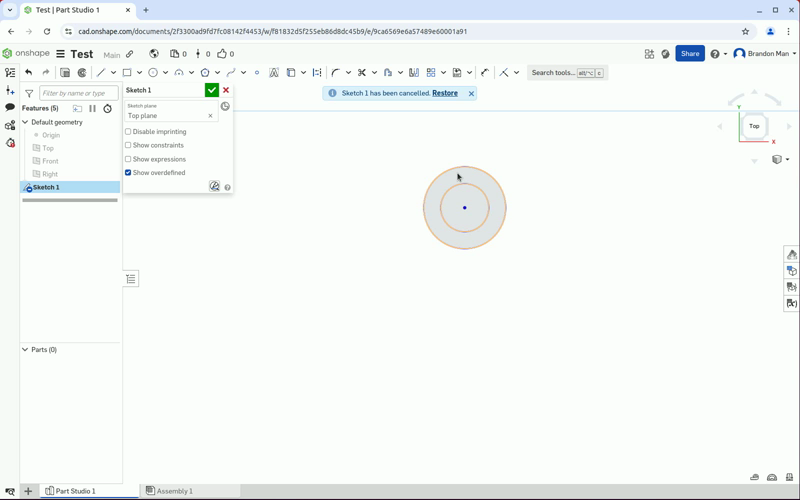
scroll(6)
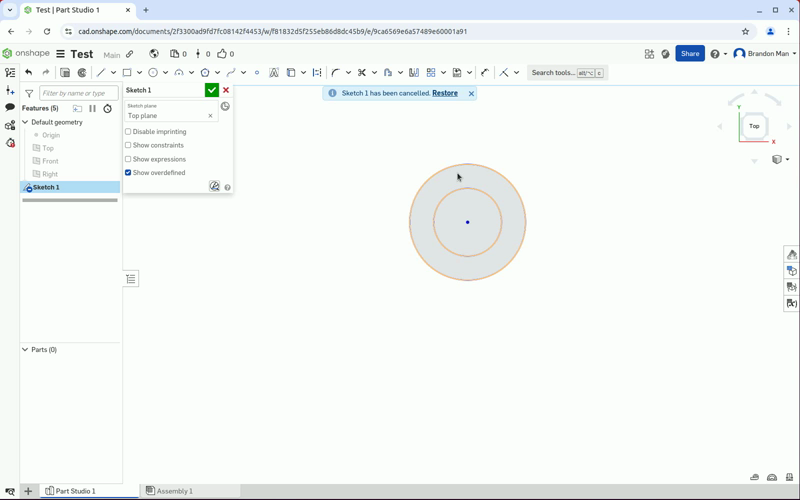
scroll(6)
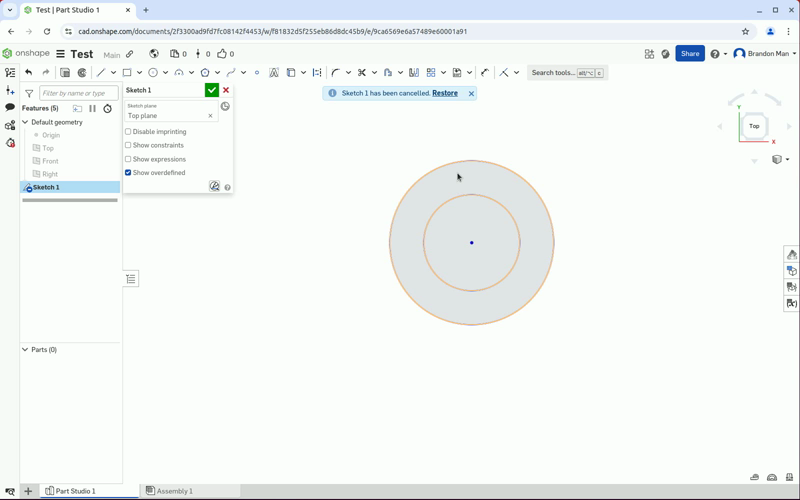
scroll(6)
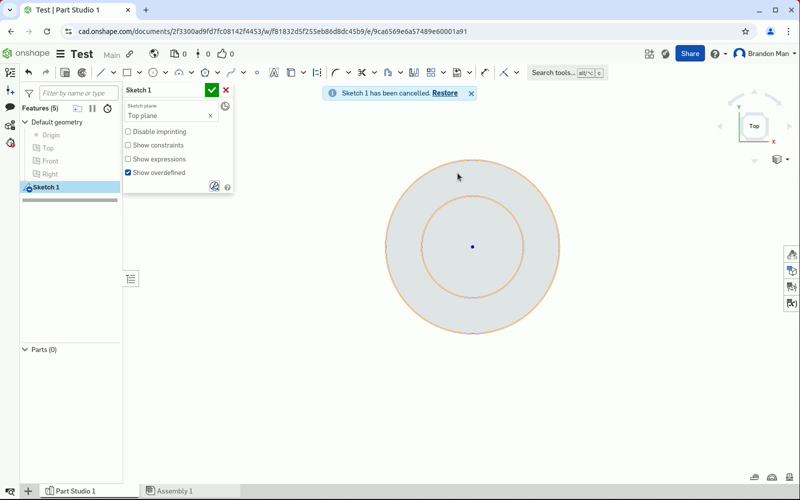
scroll(6)
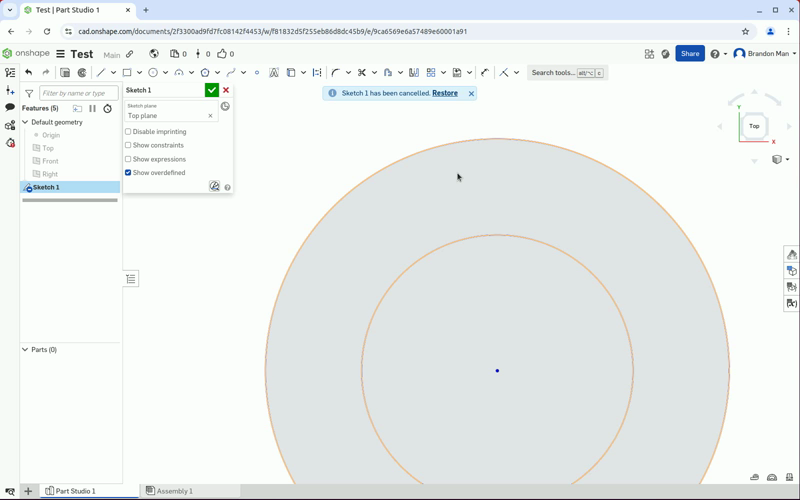
click(457, 172)
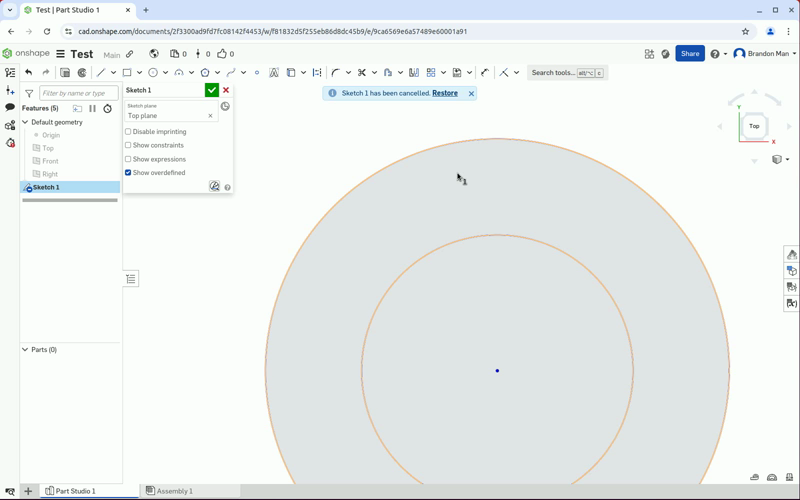
scroll(-6)
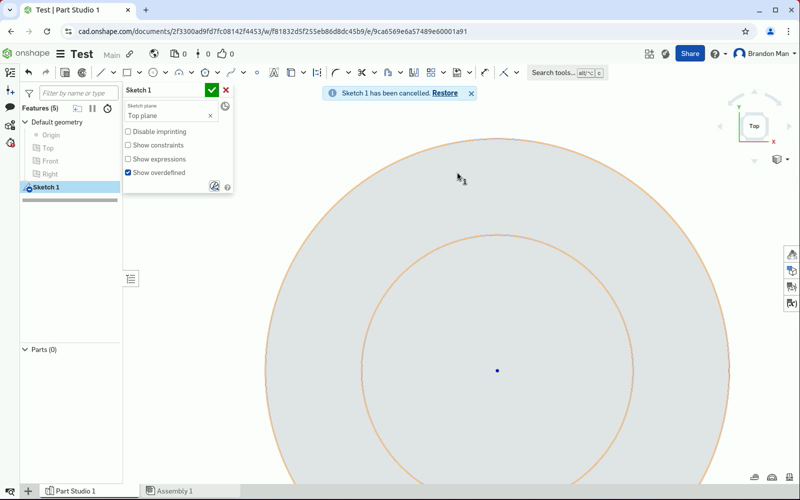
scroll(-6)
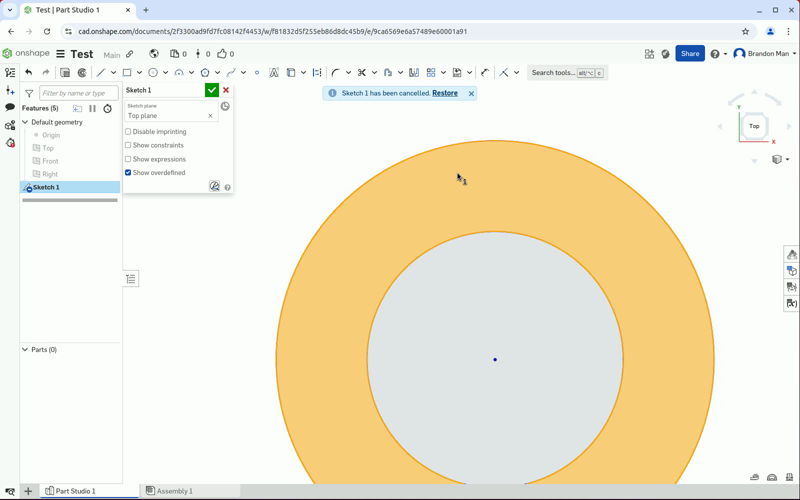
scroll(-6)
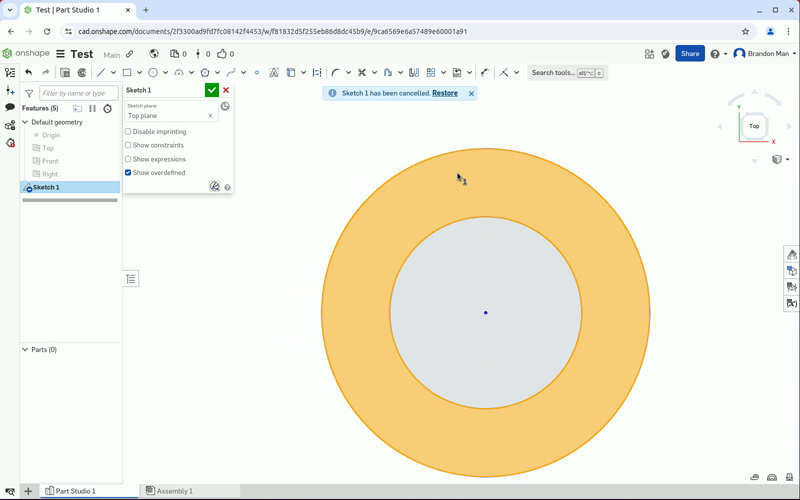
scroll(-6)
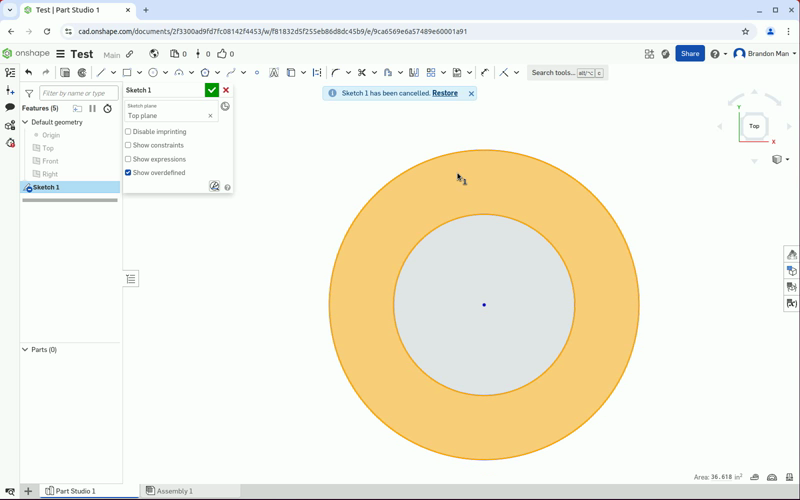
scroll(-6)
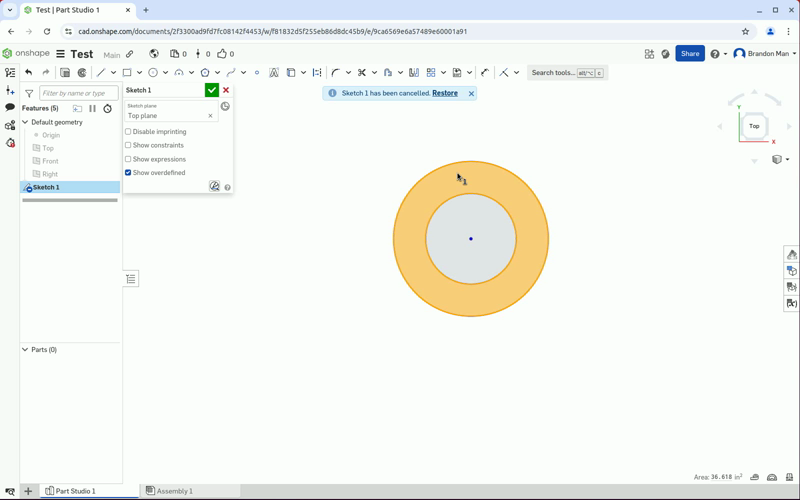
scroll(-6)
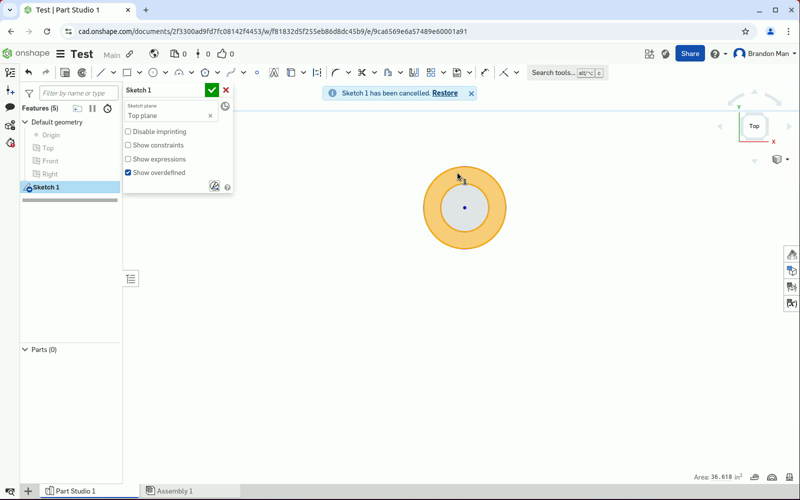
scroll(-6)
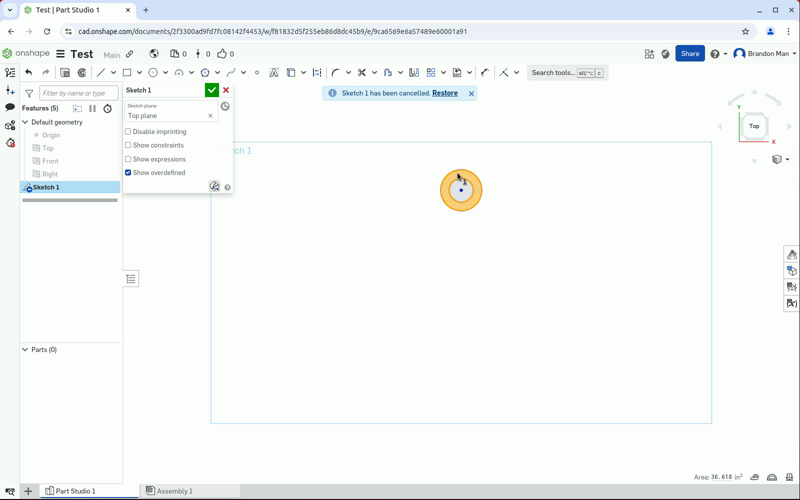
mouse_move(73, 352)
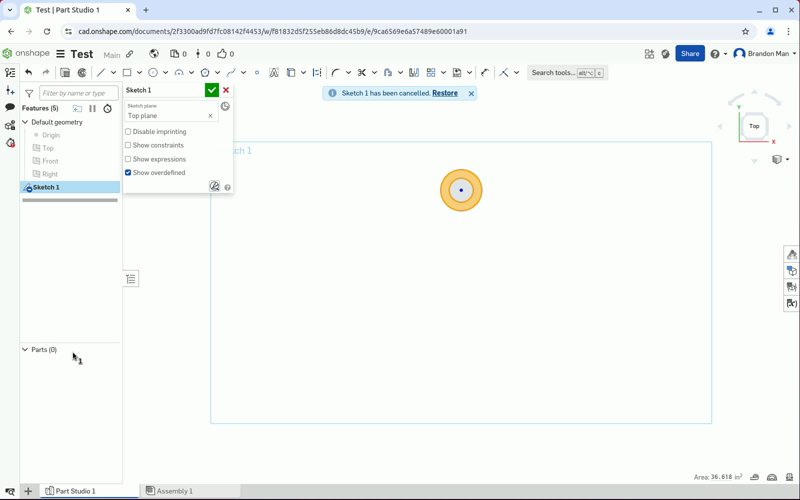
key(shift+y)
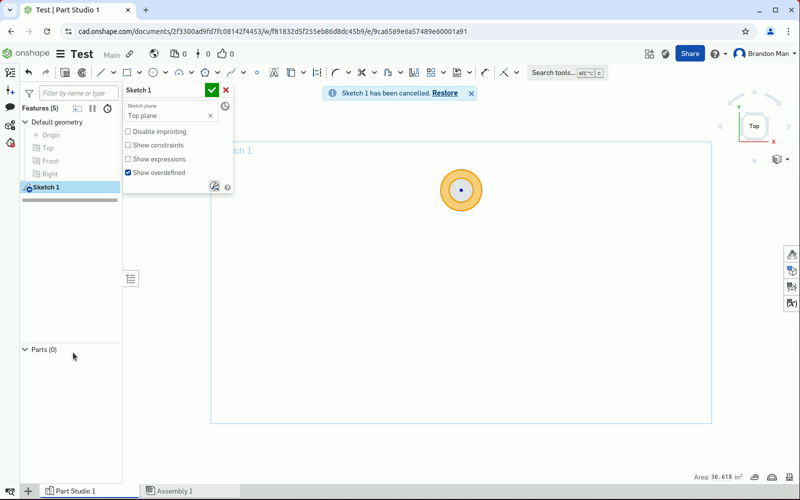
key(shift+e)
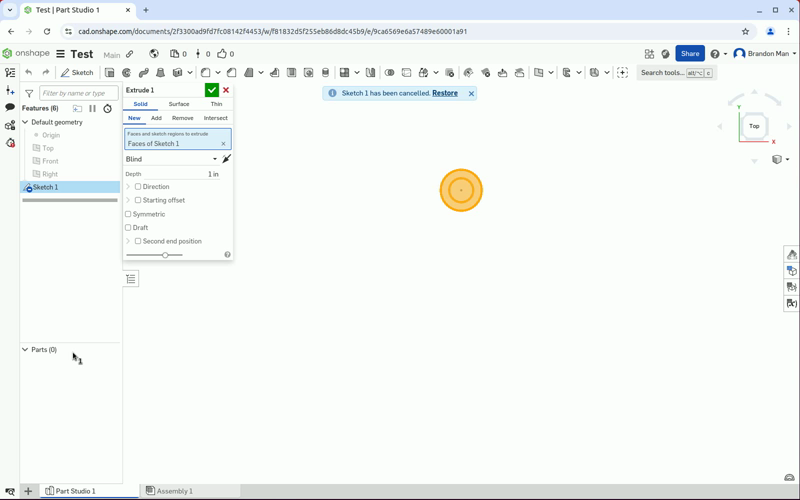
mouse_move(143, 106)
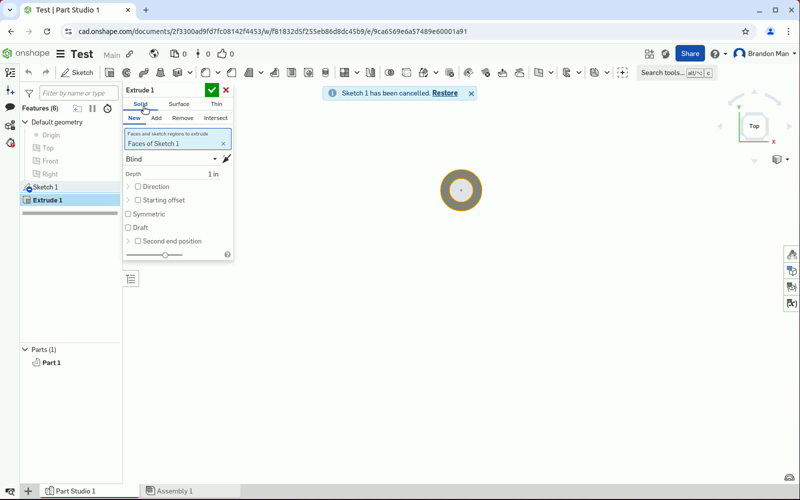
click(143, 106)
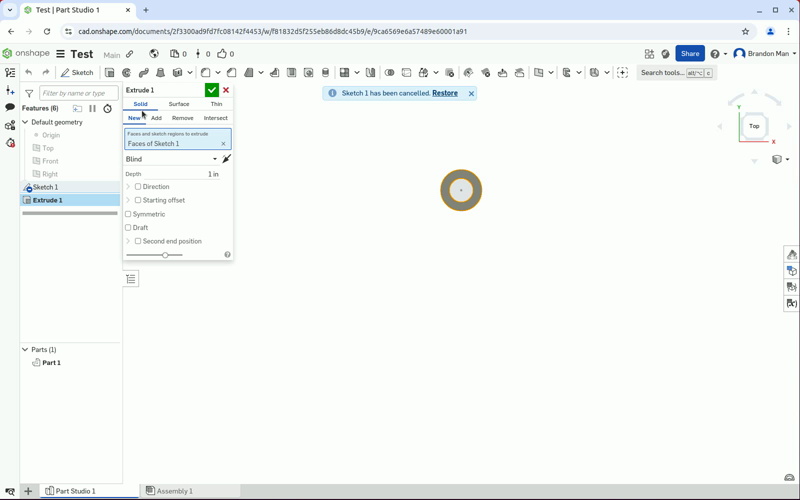
mouse_move(137, 120)
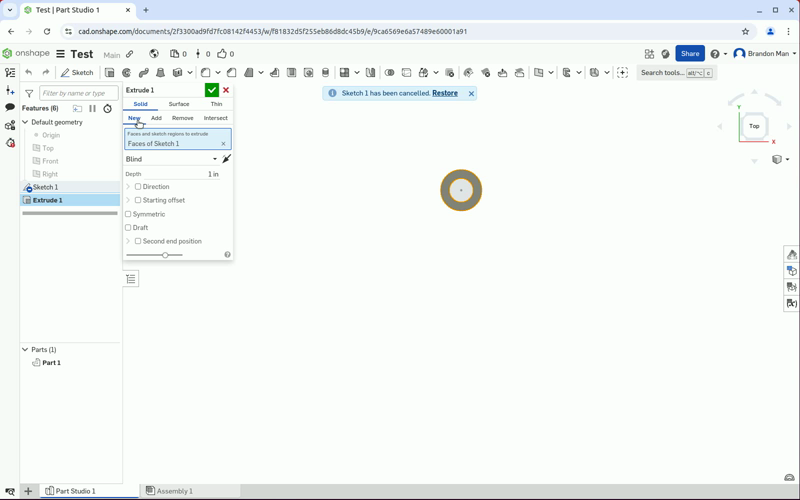
click(137, 120)
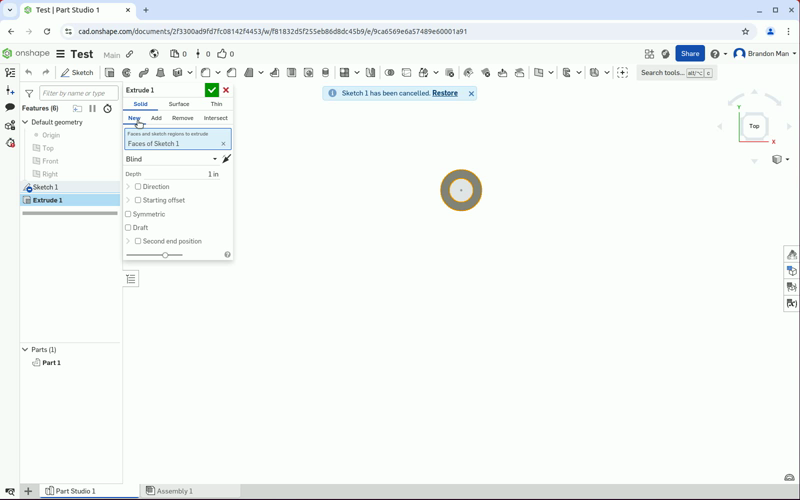
key(tab, 4)
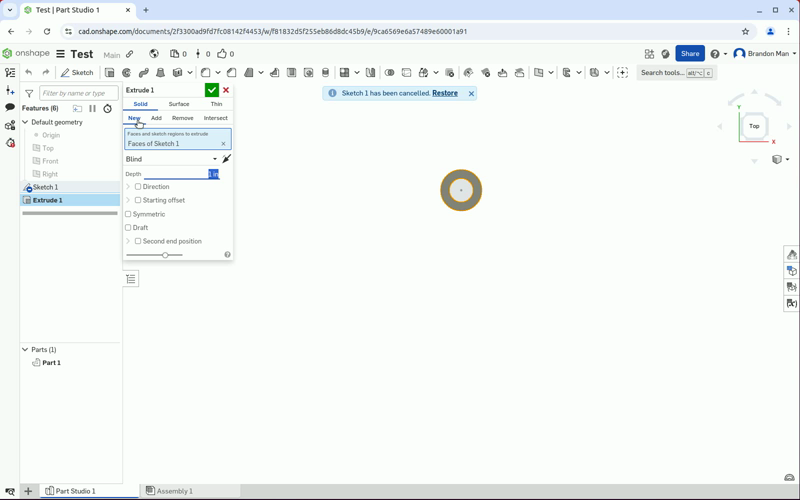
text(9.869)
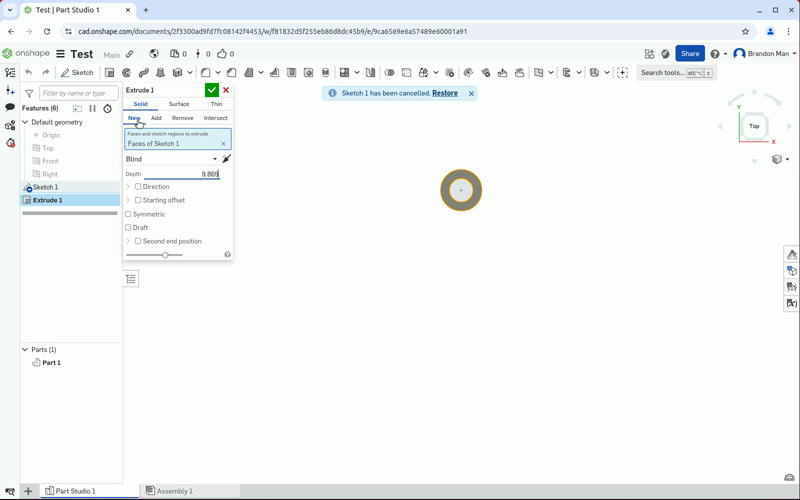
key(enter)
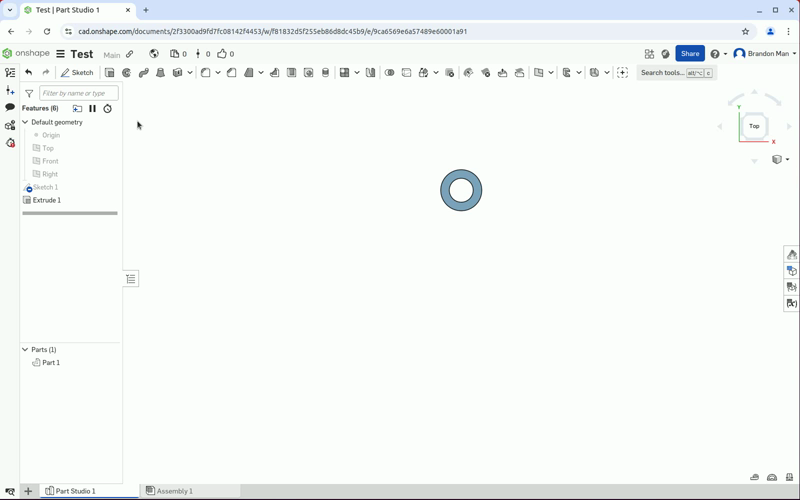
key(shift+h)
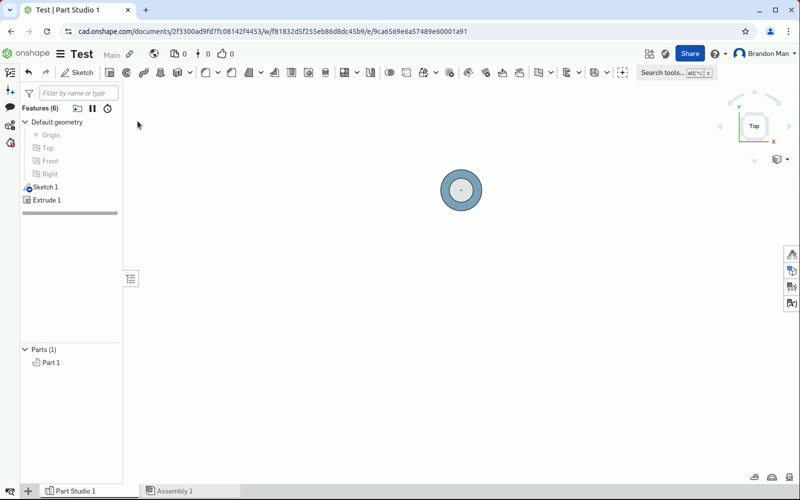
key(shift+h)
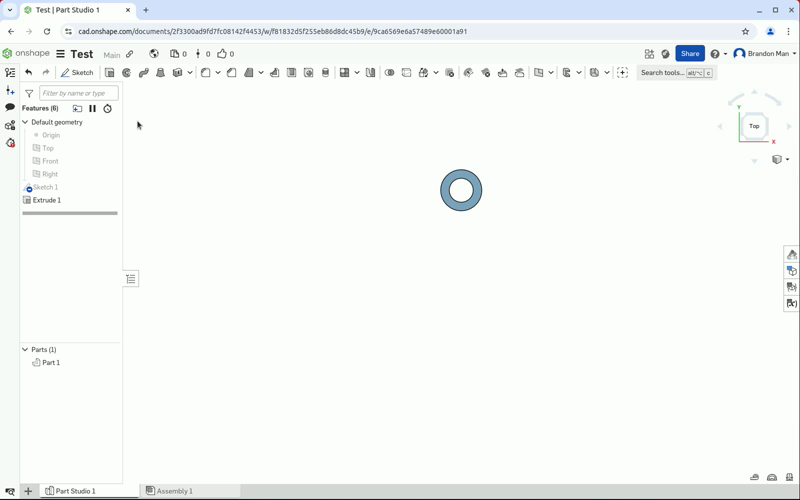
mouse_move(73, 189)
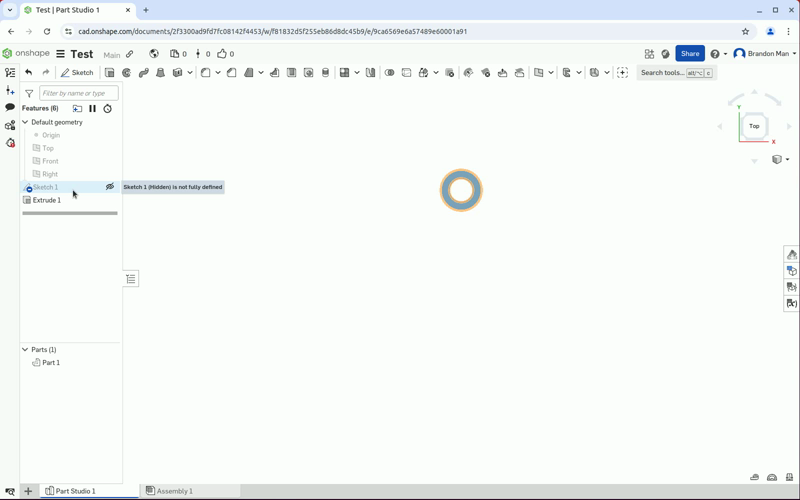
click(73, 189)
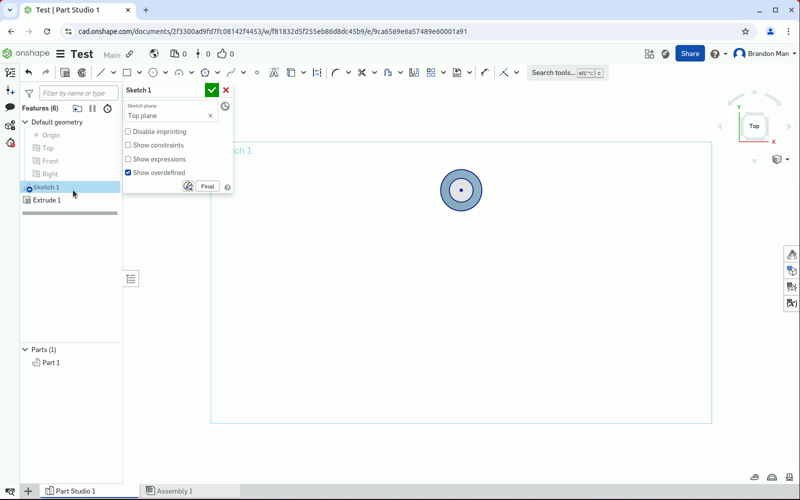
mouse_move(229, 92)
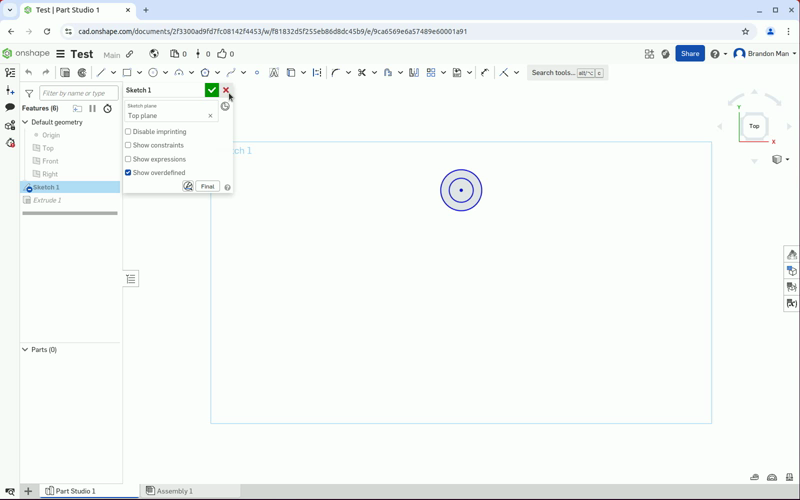
click(229, 92)
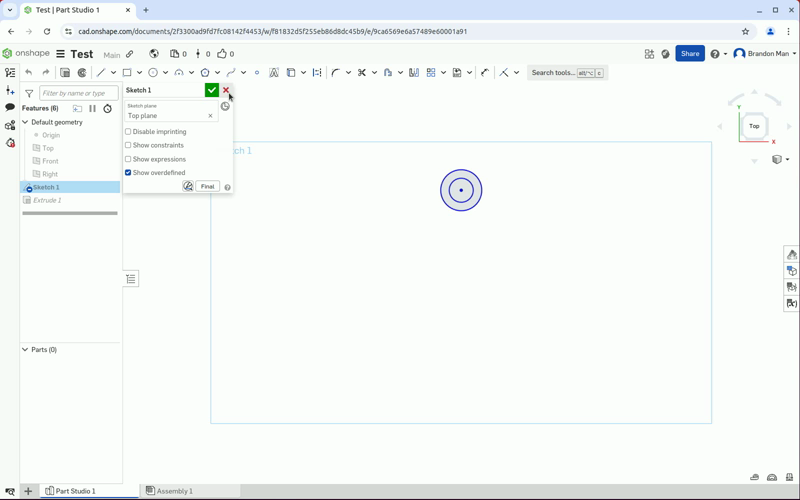
key(shift+s)
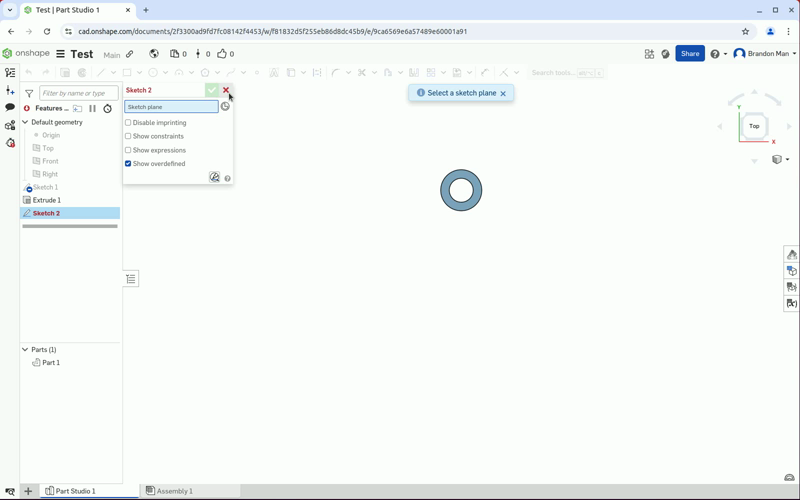
mouse_move(73, 150)
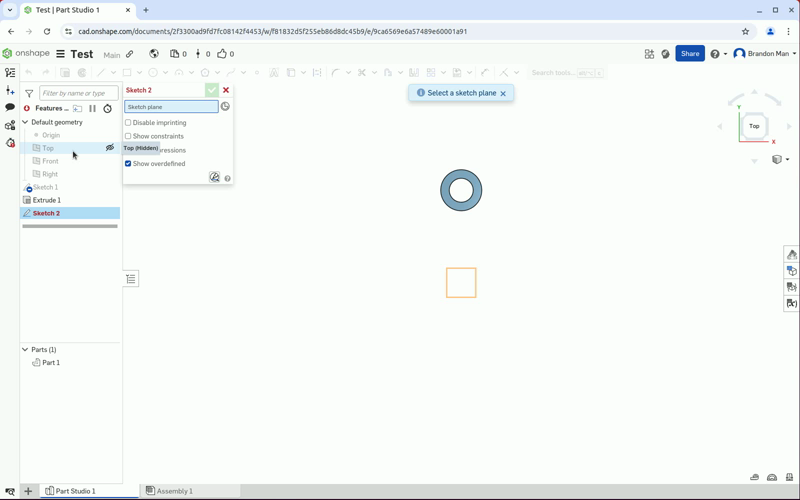
click(73, 150)
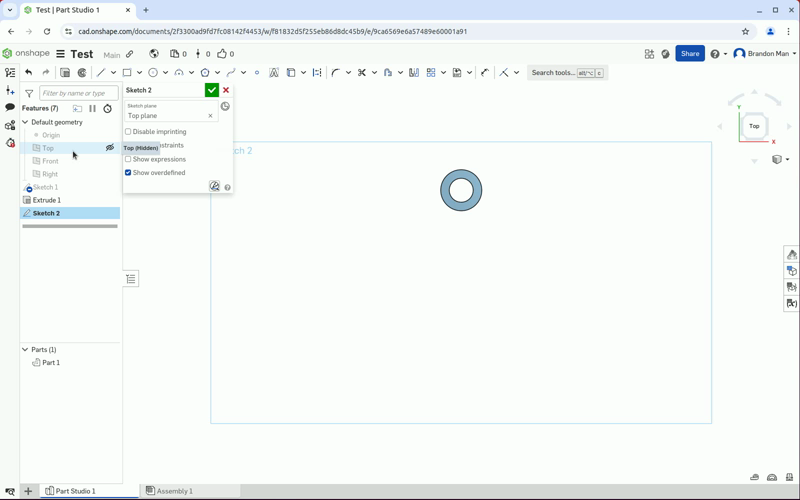
mouse_move(73, 352)
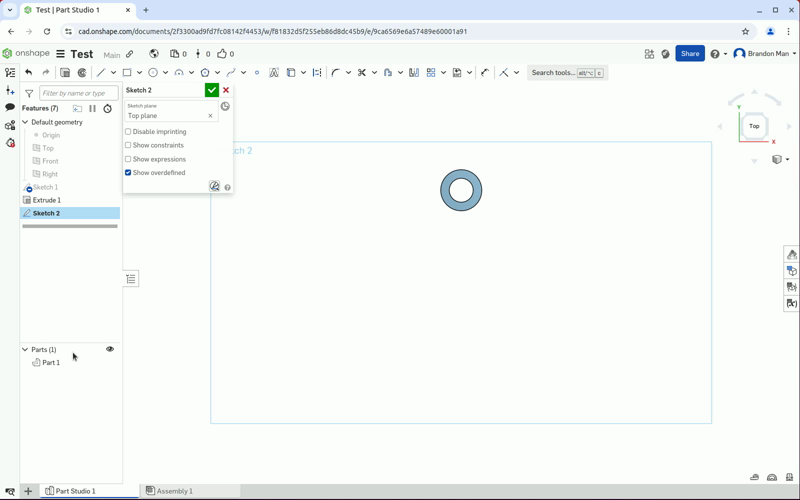
key(y)
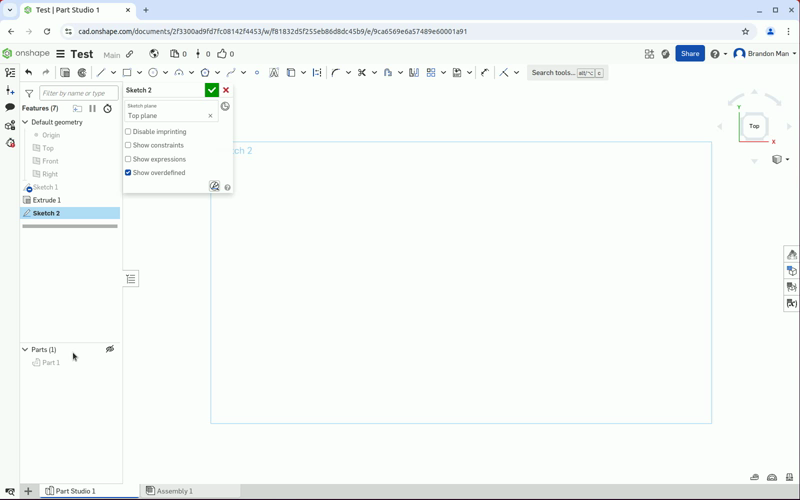
key(a)
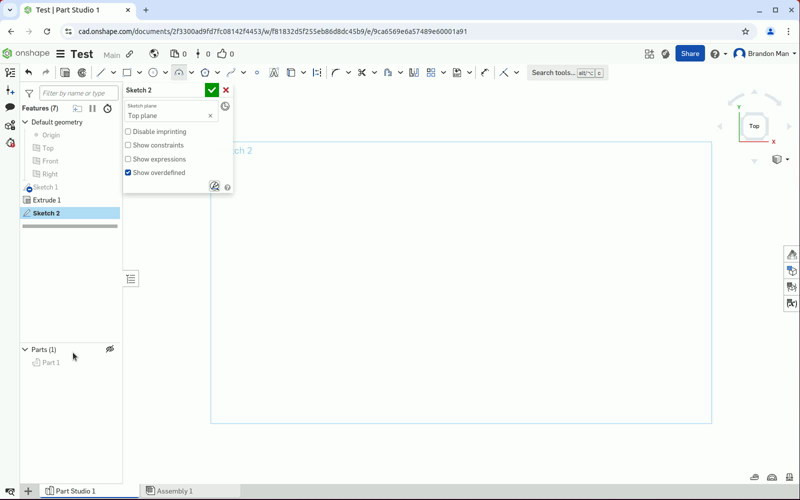
key_down(shift)
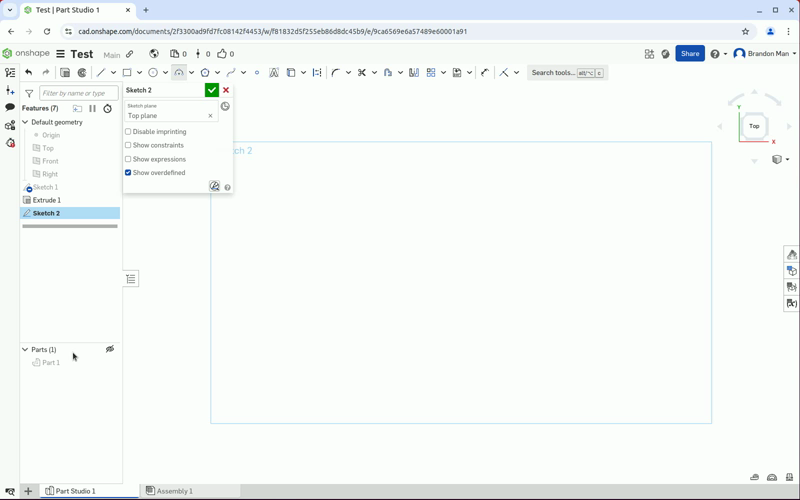
mouse_move(429, 278)
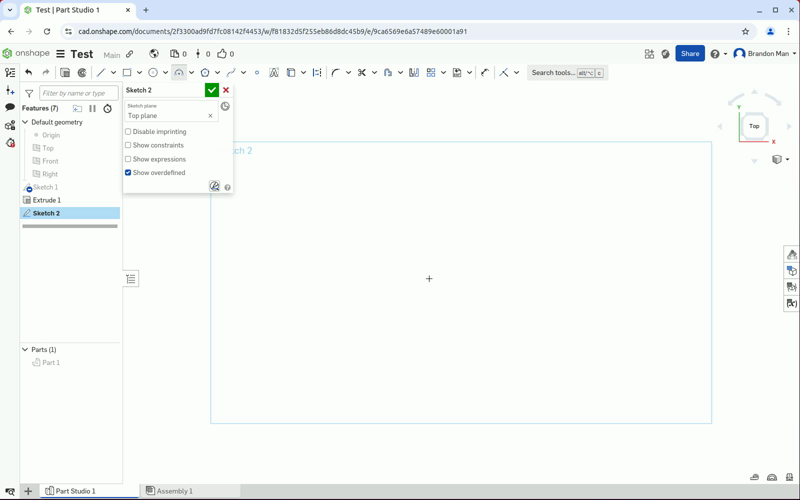
click(429, 278)
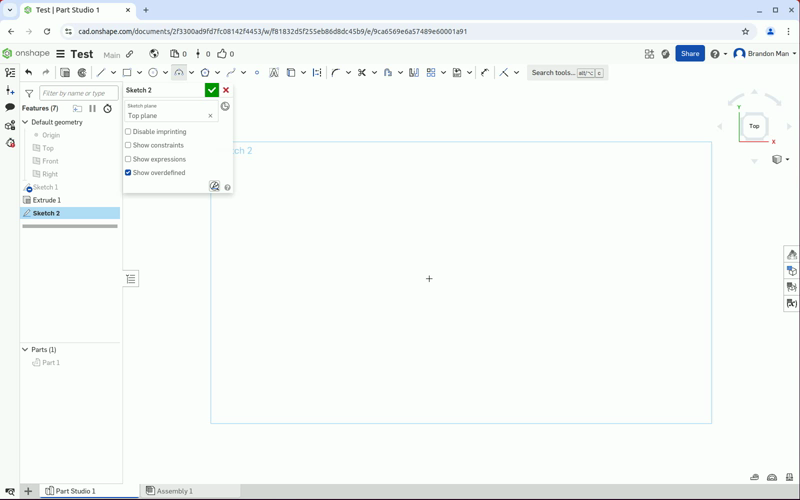
key_up(shift)
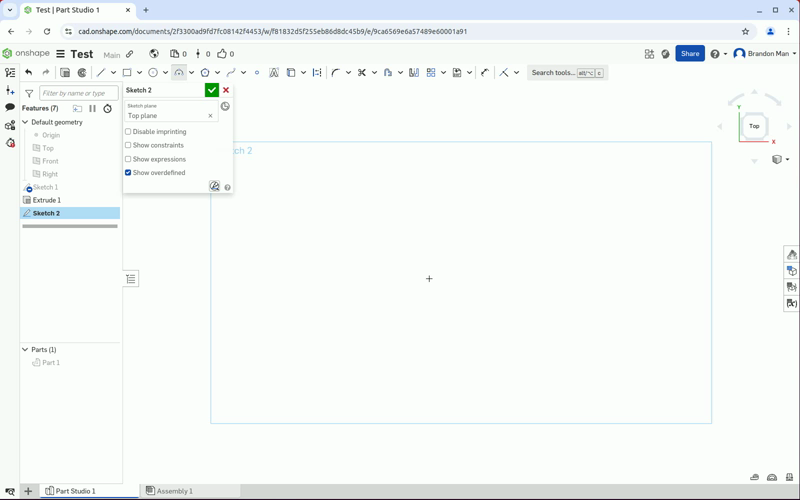
key_down(shift)
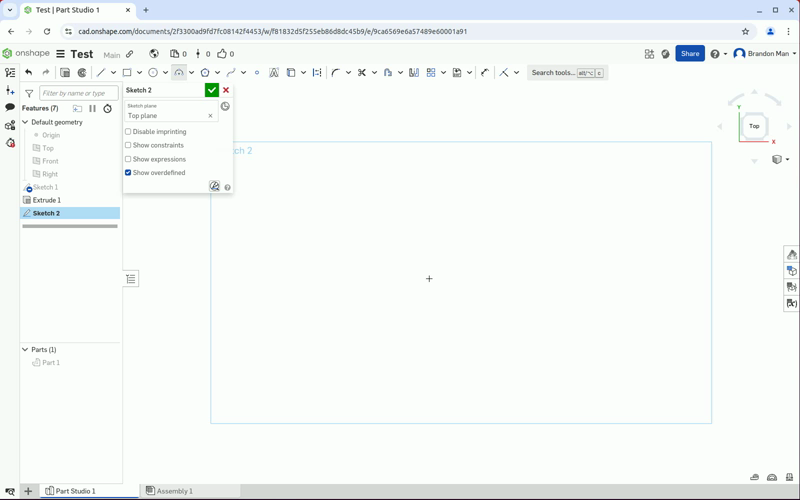
mouse_move(493, 278)
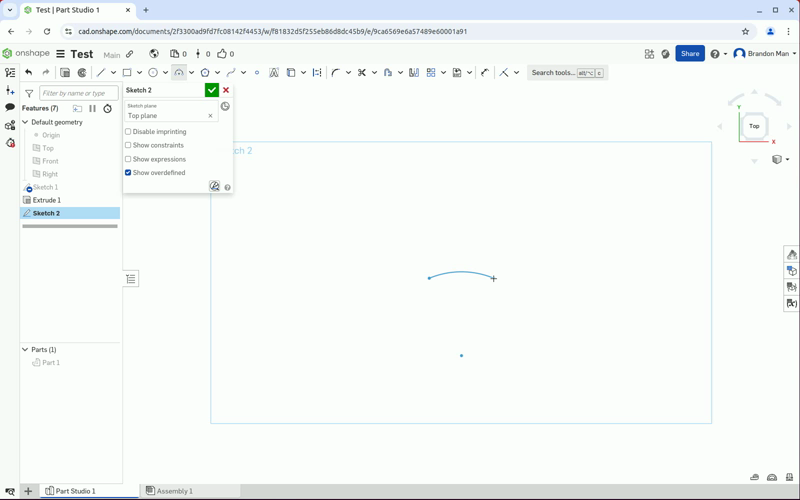
click(493, 278)
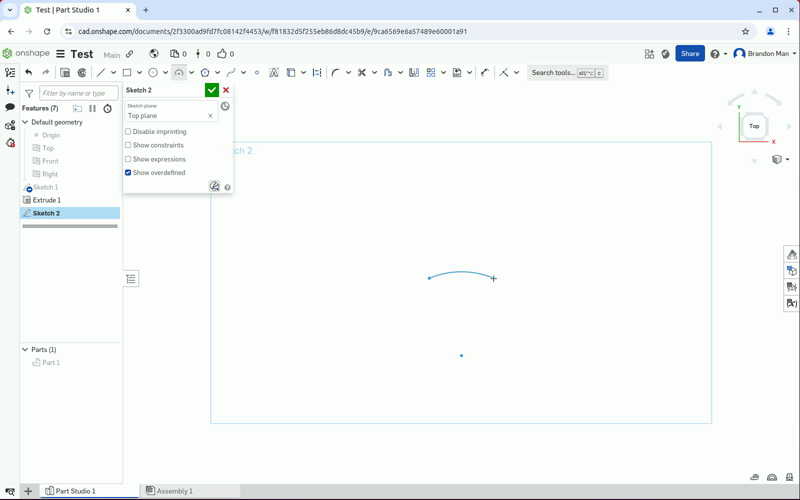
mouse_move(461, 249)
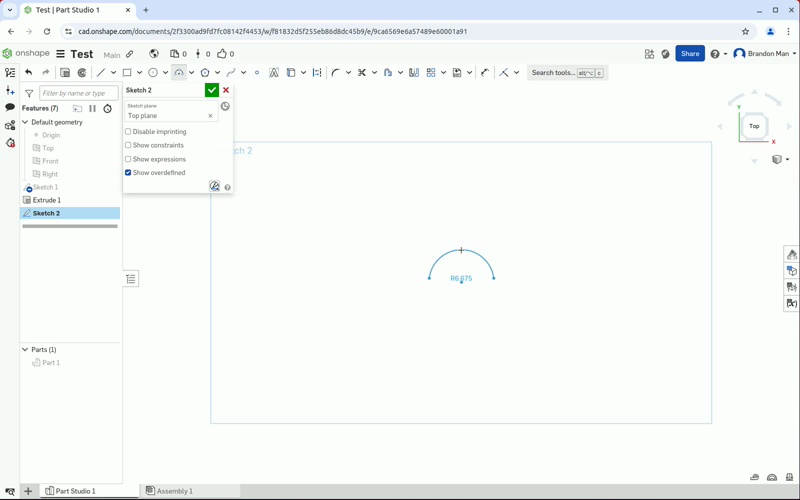
click(461, 249)
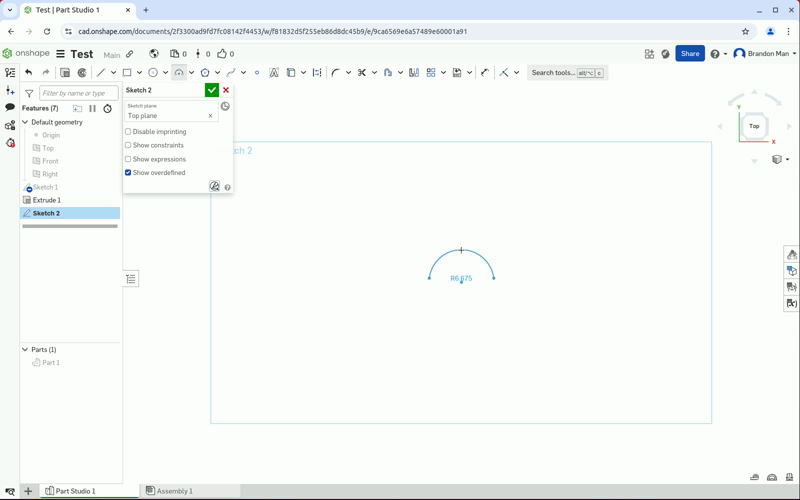
key_up(shift)
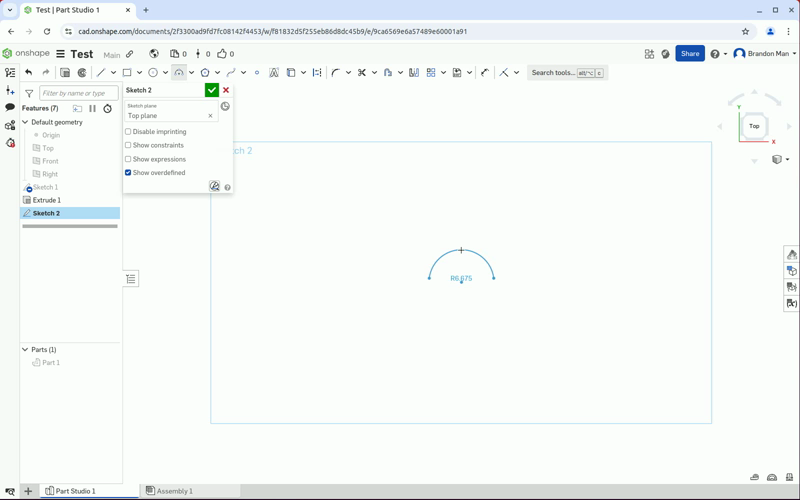
key(esc)
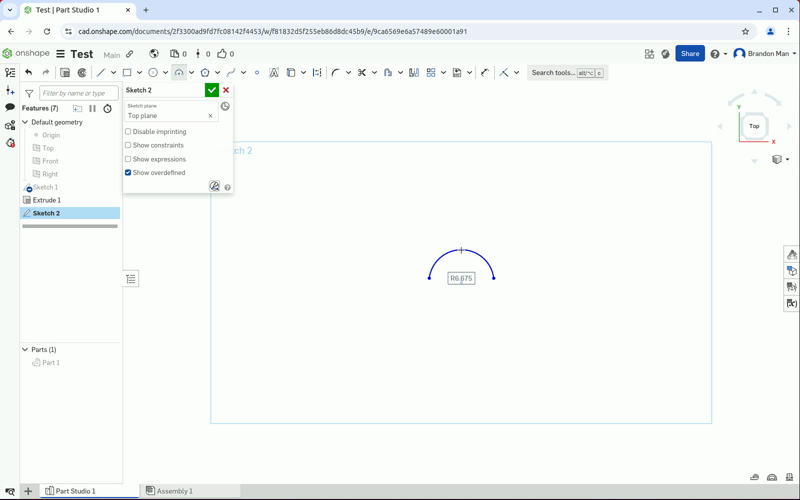
key(l)
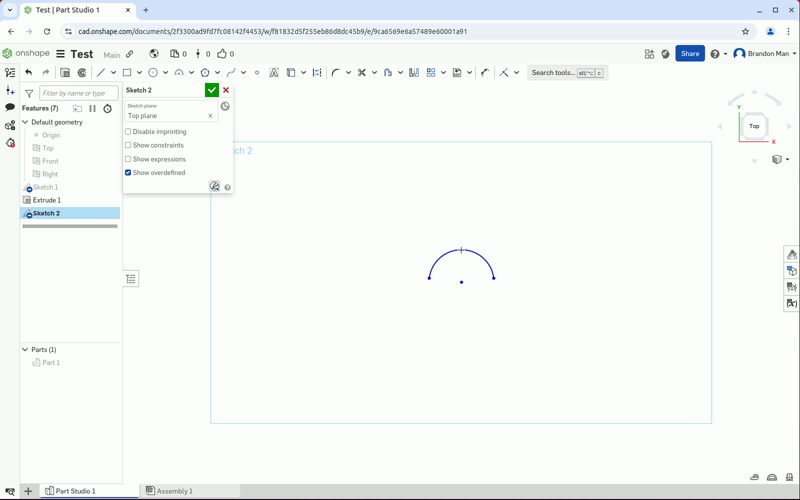
mouse_move(493, 278)
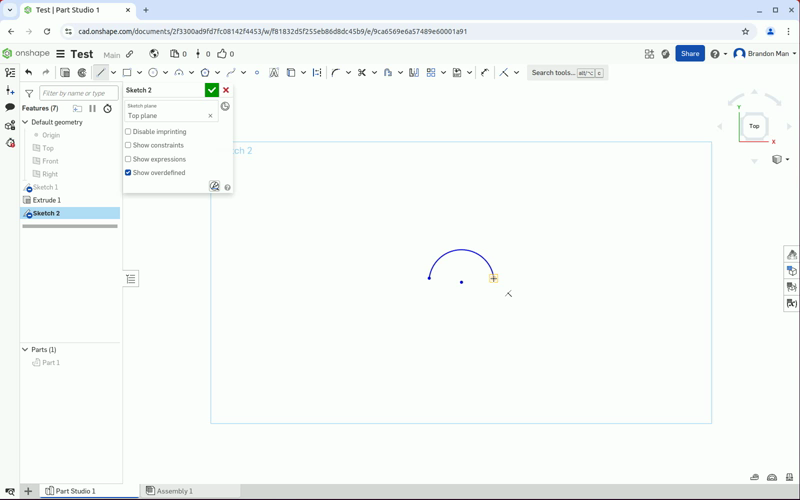
click(493, 278)
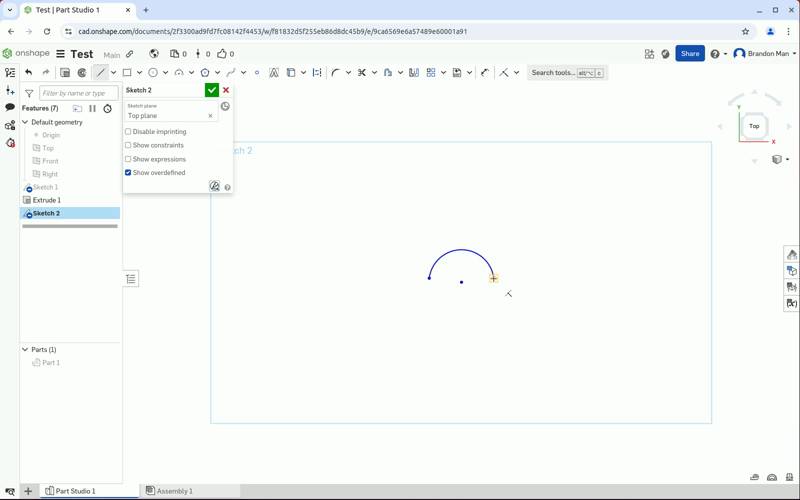
key_down(shift)
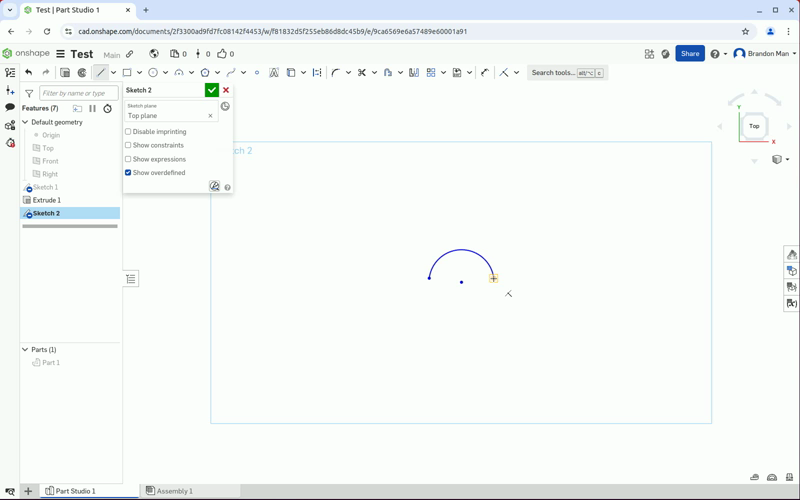
mouse_move(481, 186)
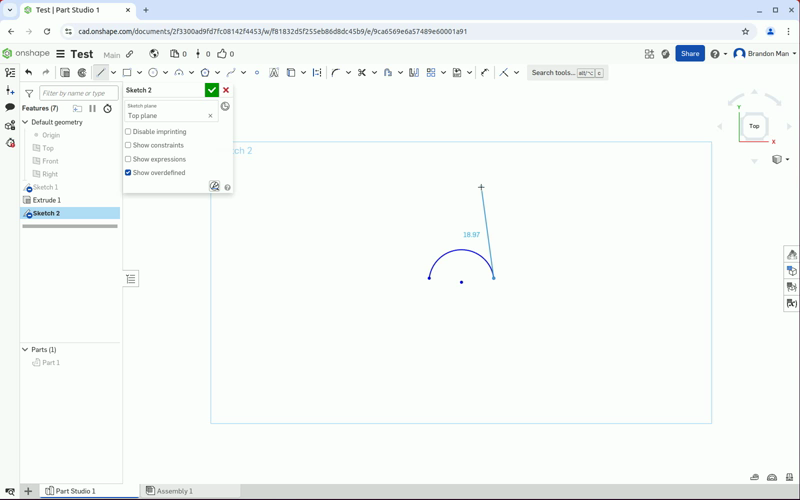
click(481, 186)
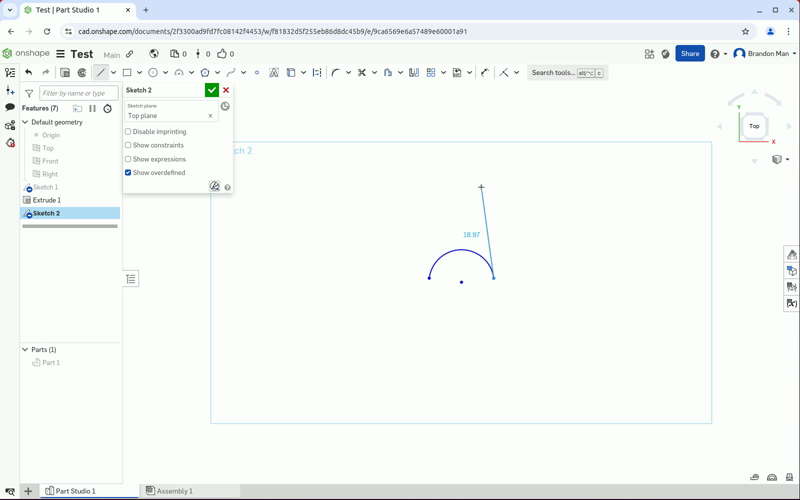
key_up(shift)
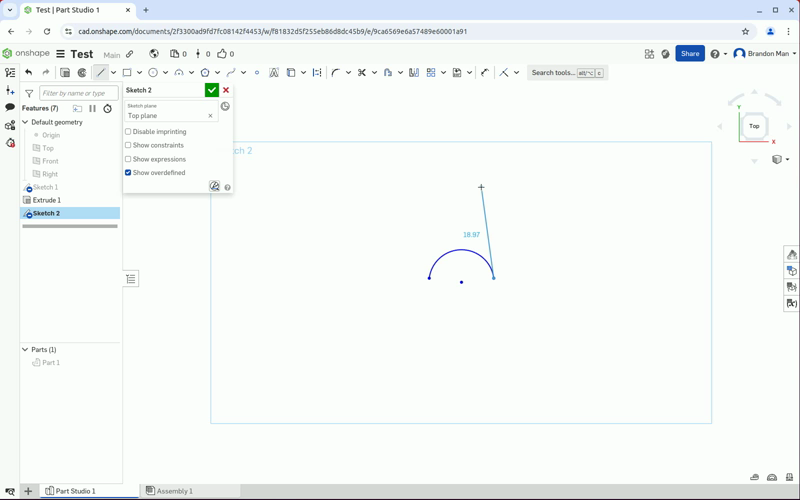
key(esc)
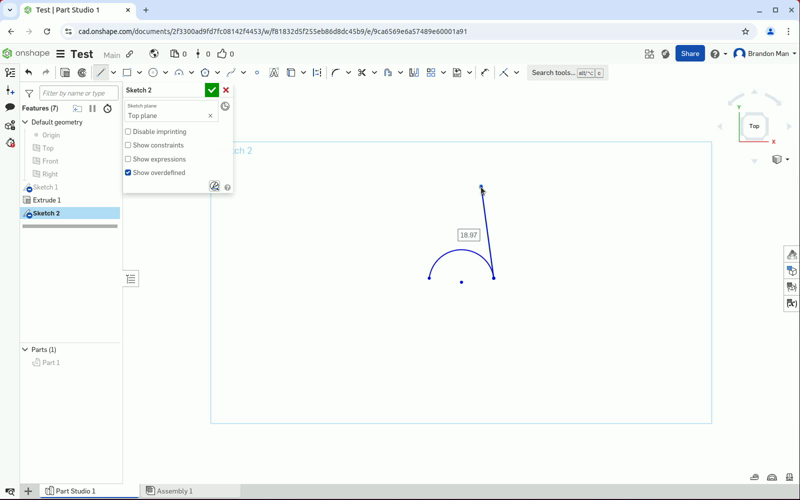
key(a)
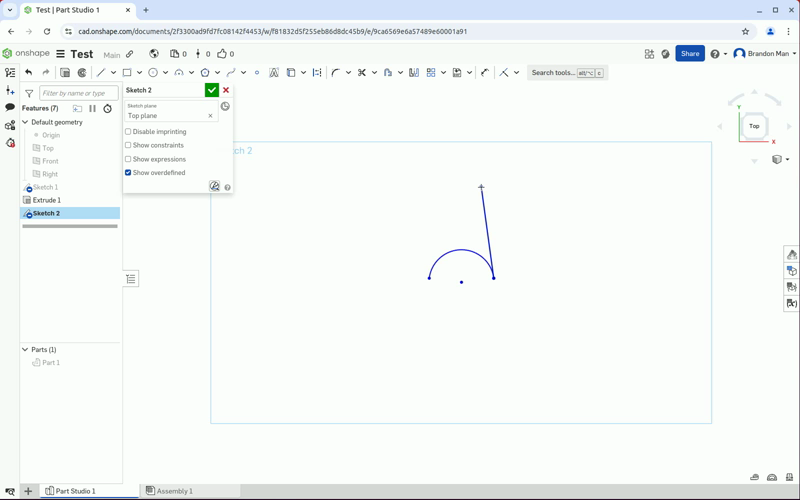
mouse_move(481, 186)
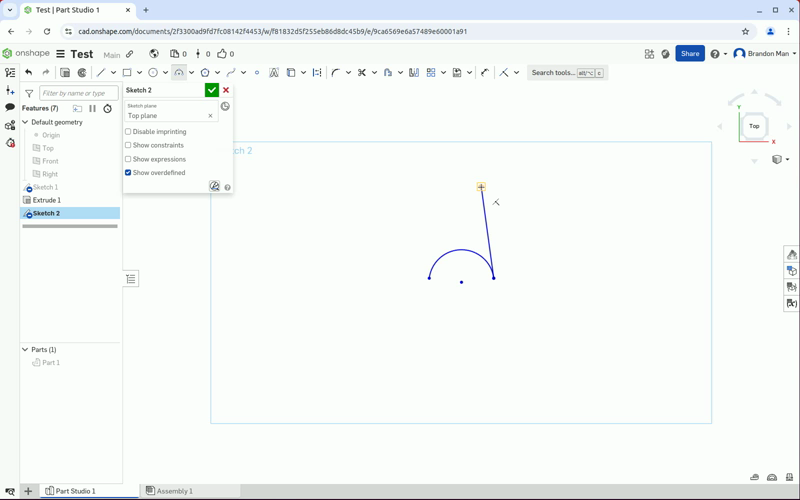
click(481, 186)
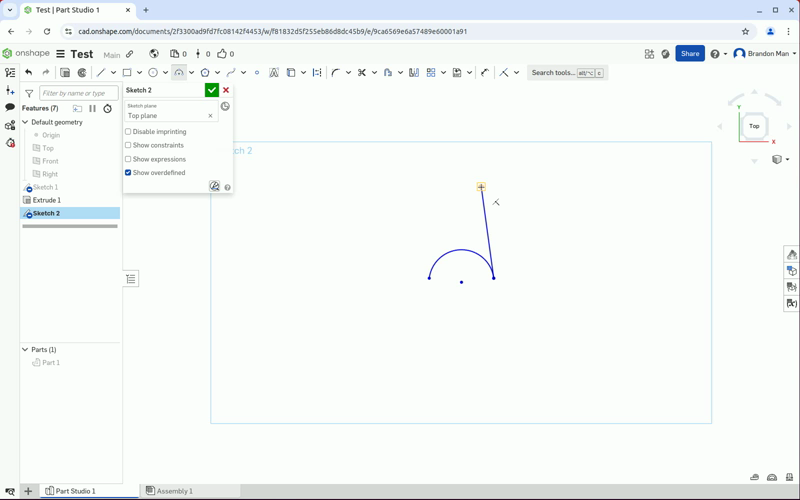
key_down(shift)
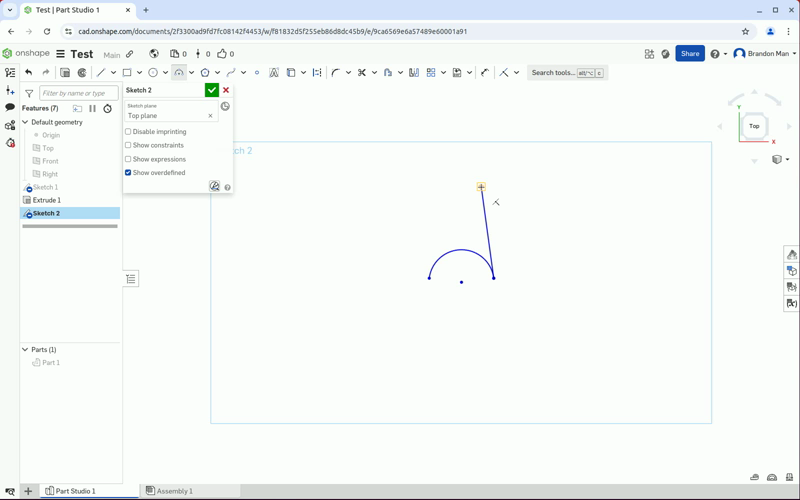
mouse_move(440, 186)
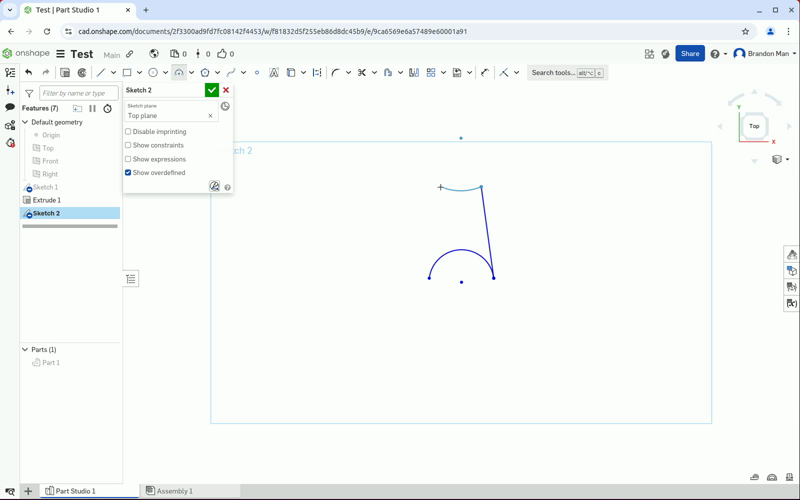
click(440, 186)
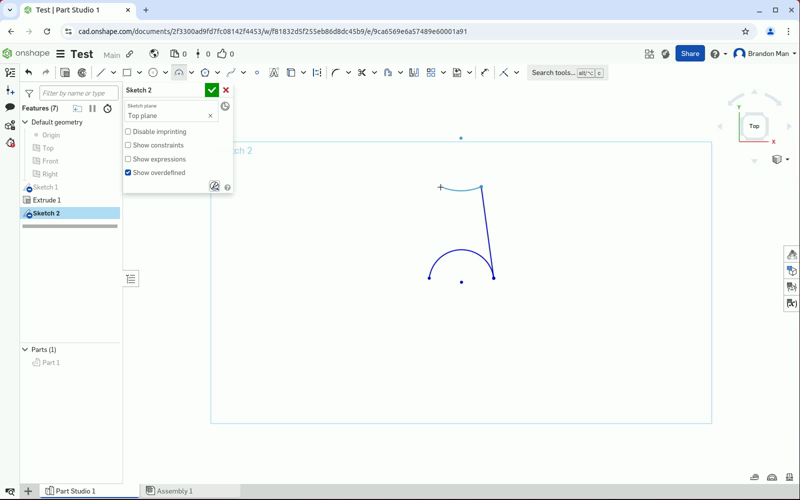
mouse_move(461, 209)
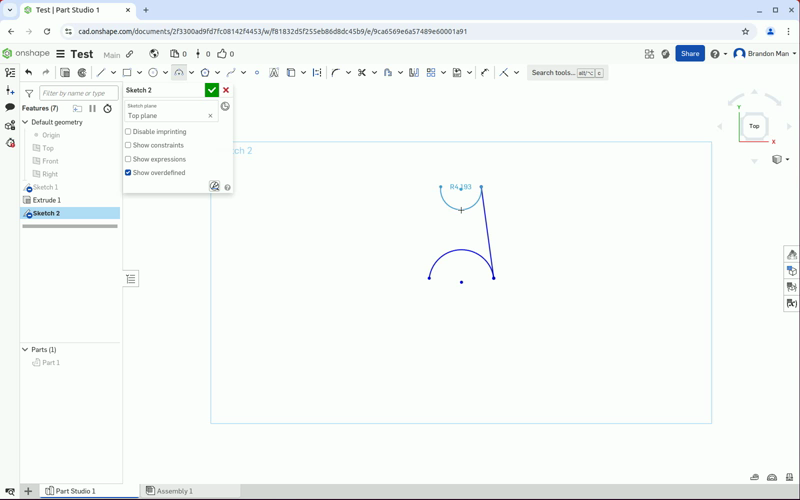
click(461, 209)
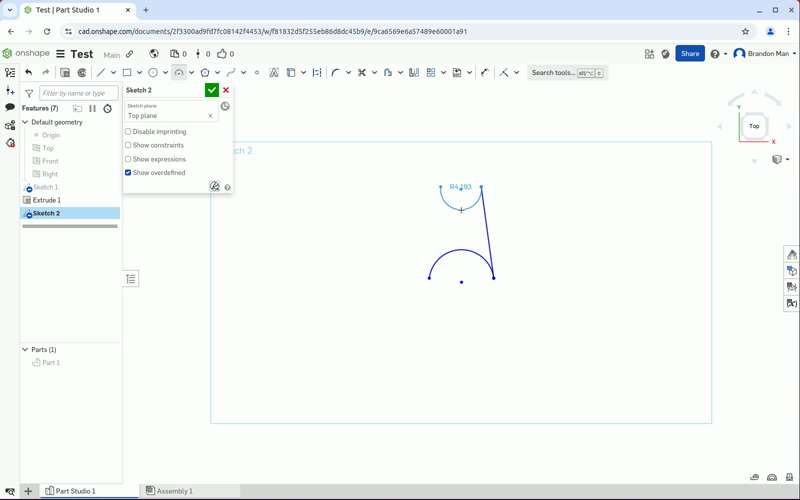
key_up(shift)
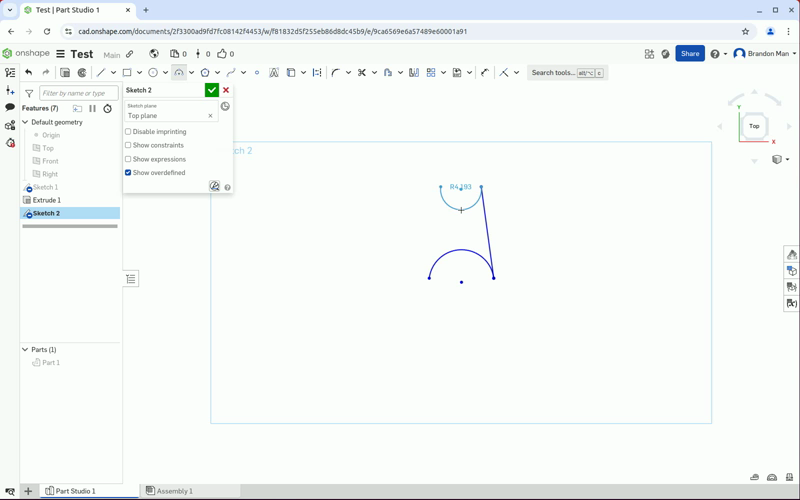
key(esc)
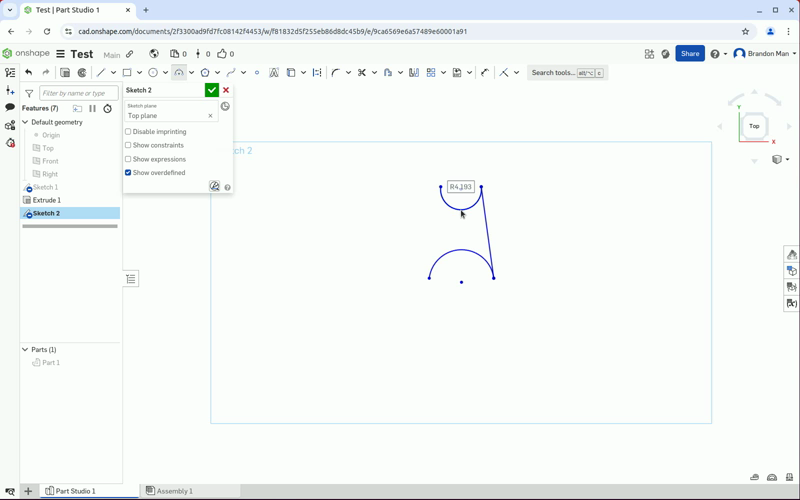
key(l)
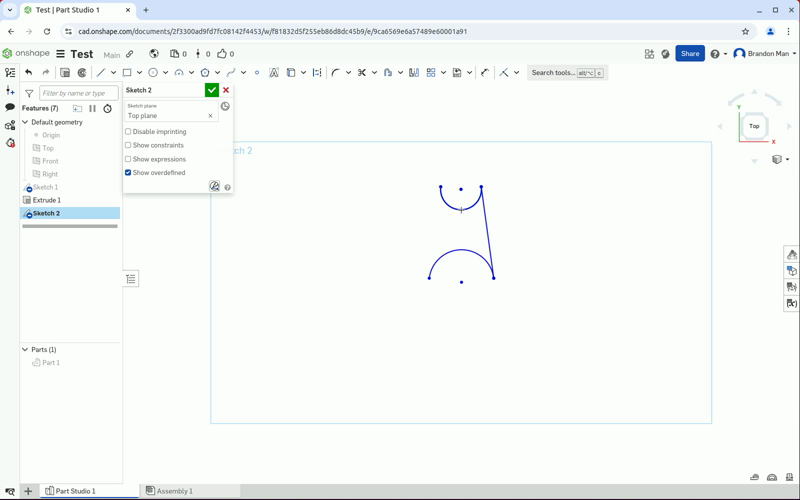
mouse_move(440, 186)
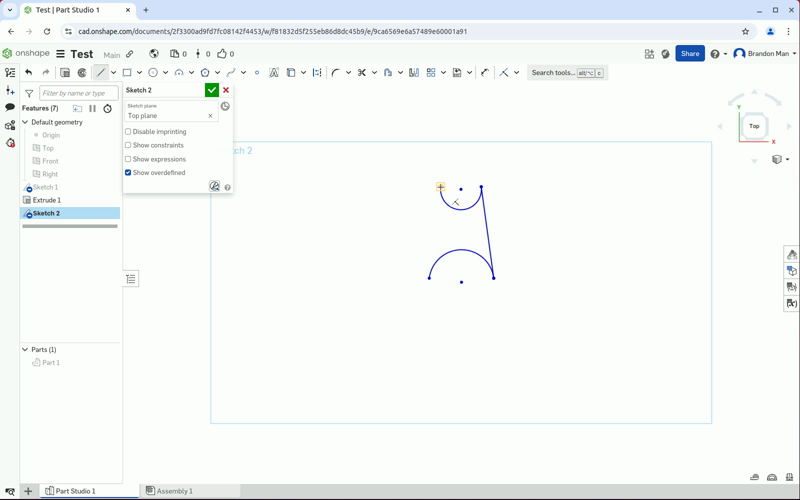
click(440, 186)
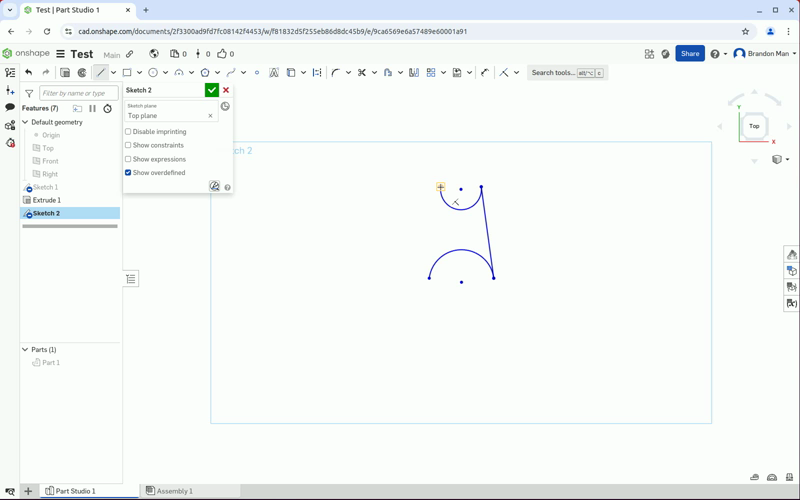
key_down(shift)
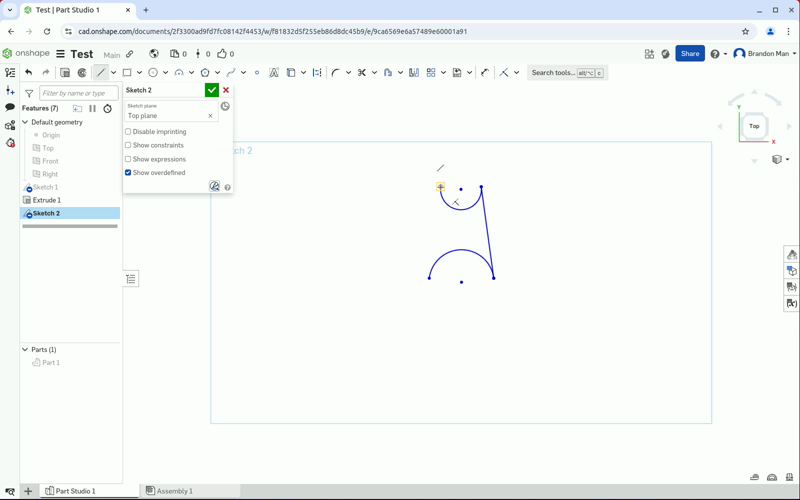
mouse_move(429, 278)
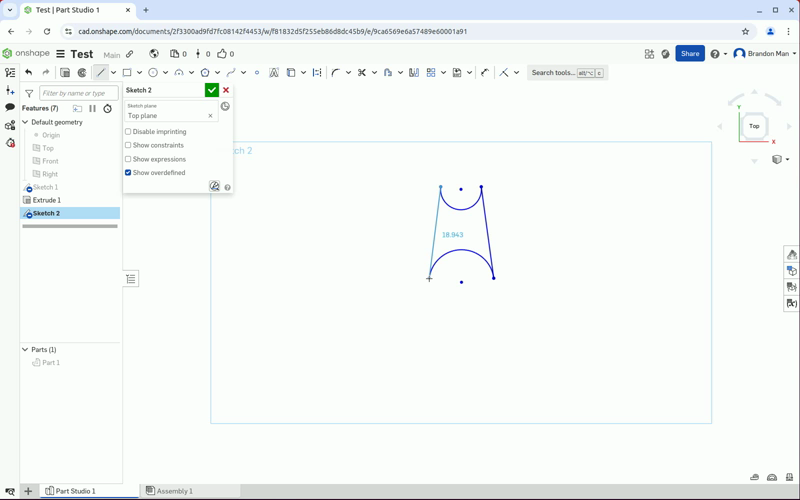
key_up(shift)
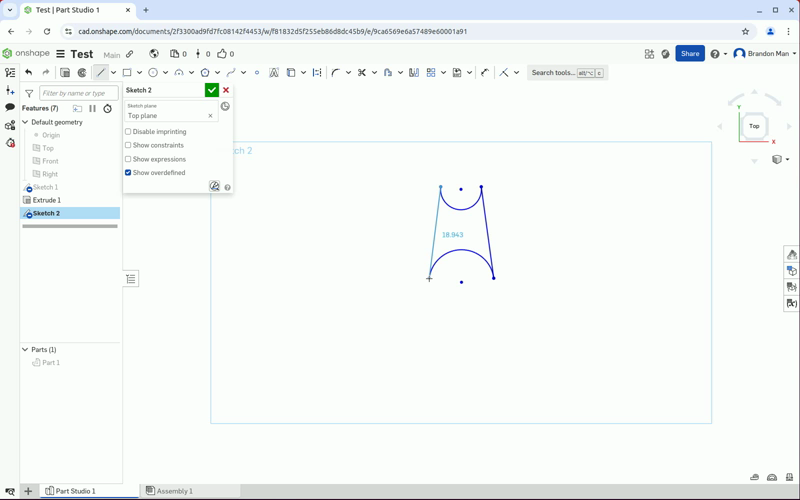
click(429, 278)
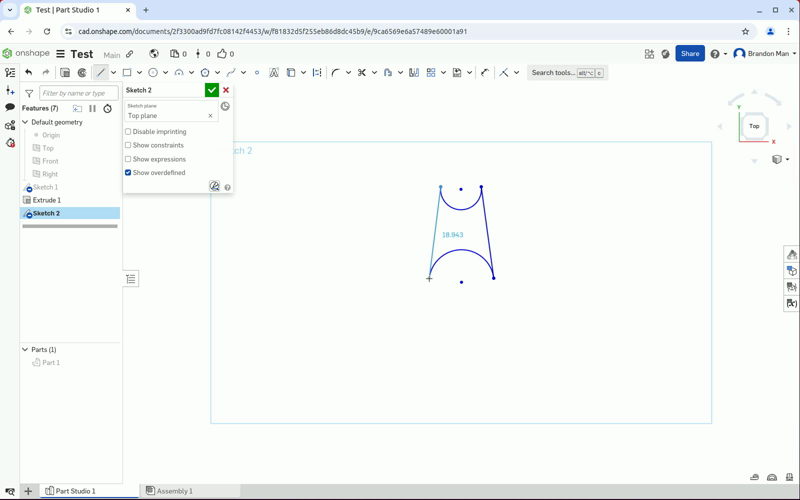
key(esc)
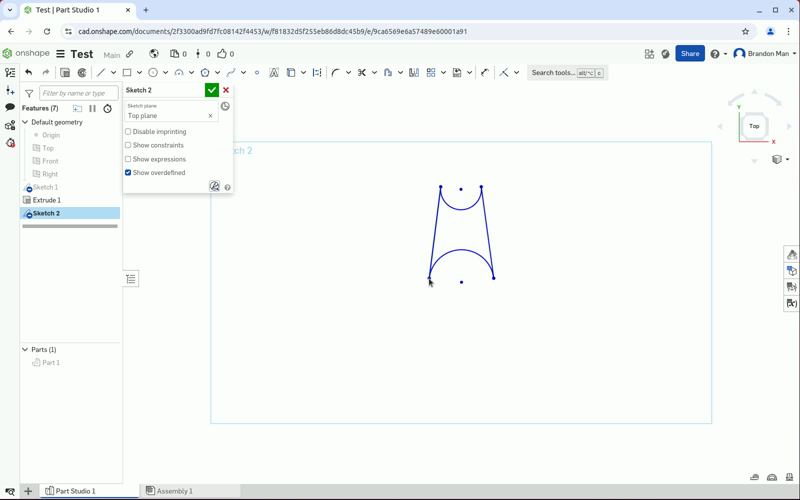
mouse_move(483, 224)
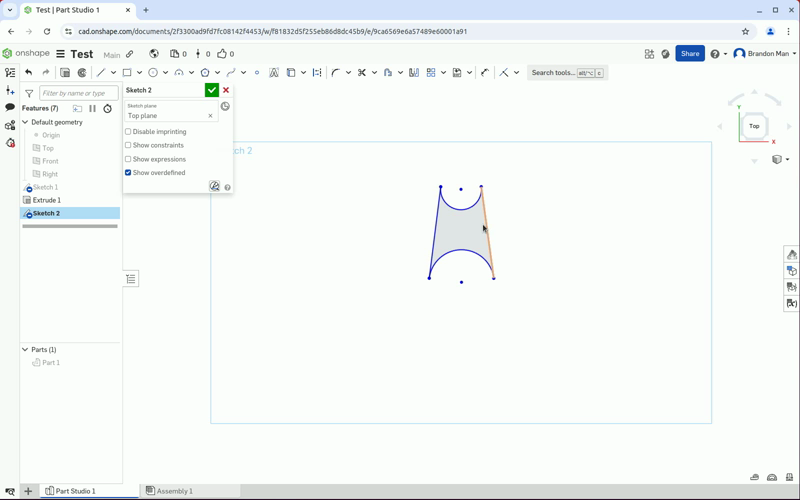
click(483, 224)
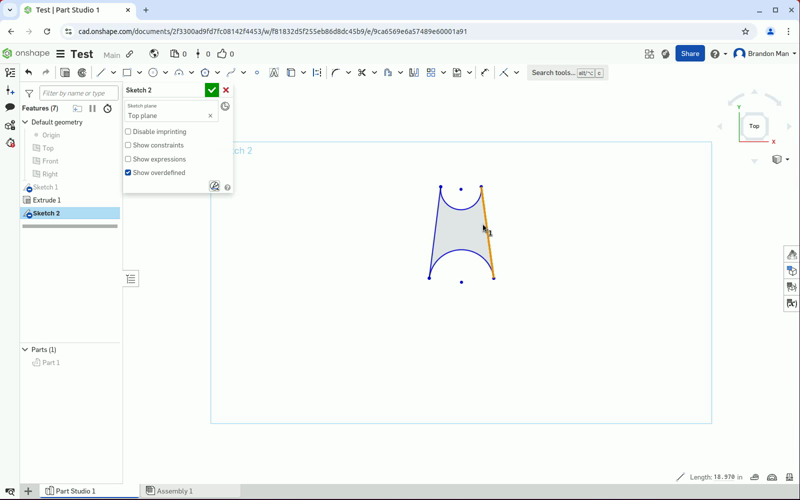
mouse_move(73, 352)
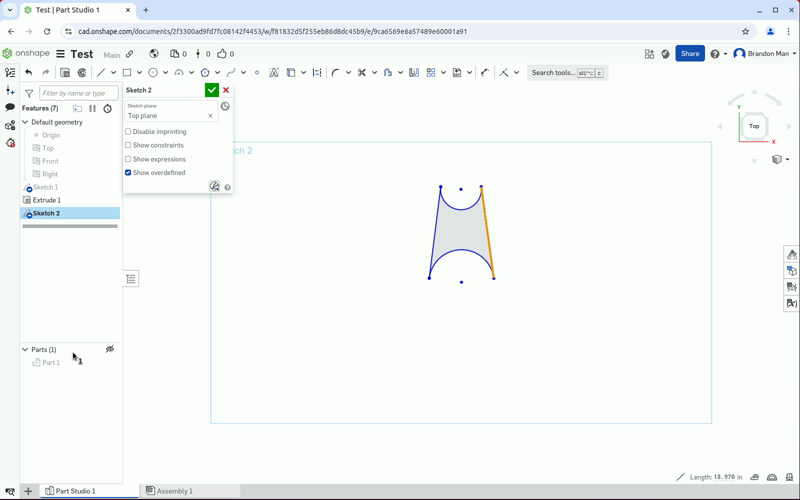
key(shift+y)
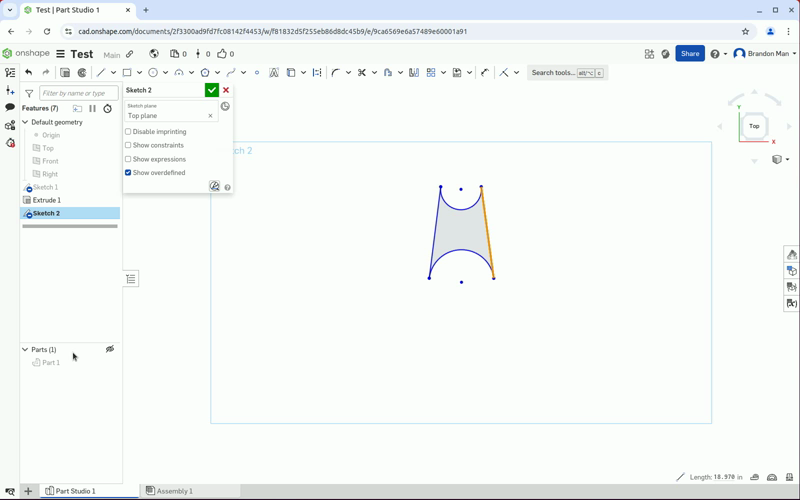
key(shift+e)
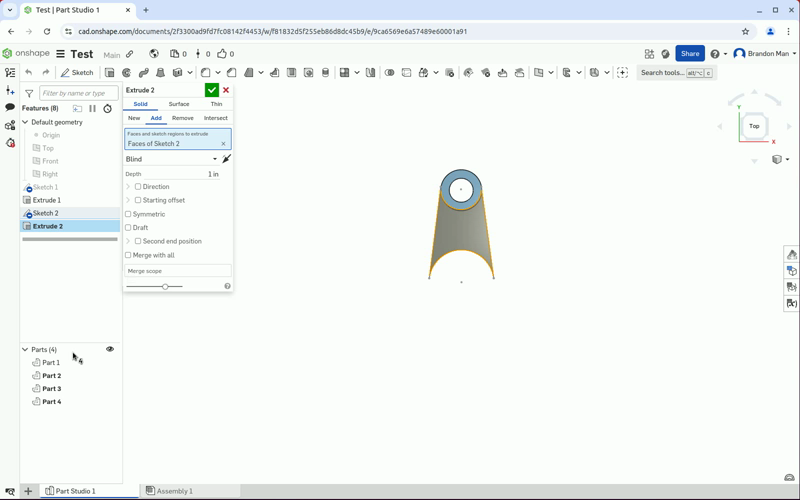
mouse_move(143, 106)
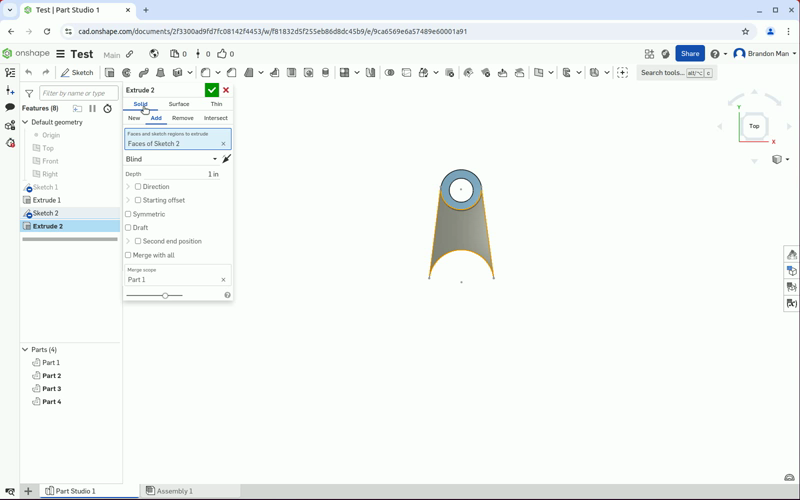
click(143, 106)
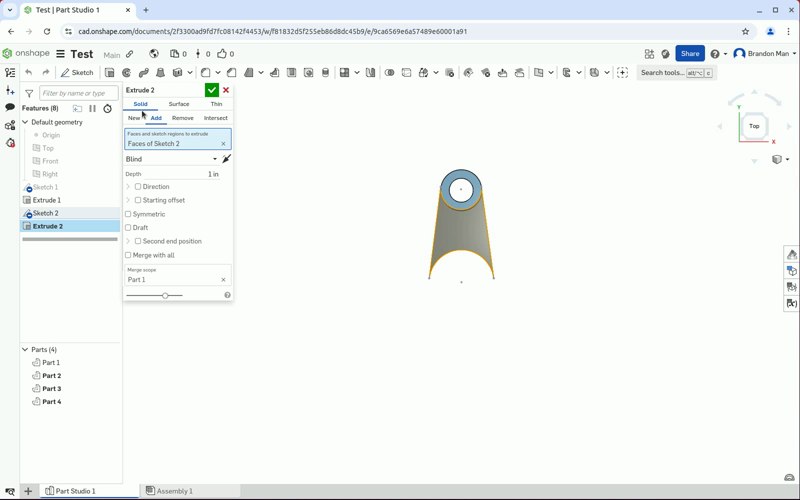
mouse_move(137, 120)
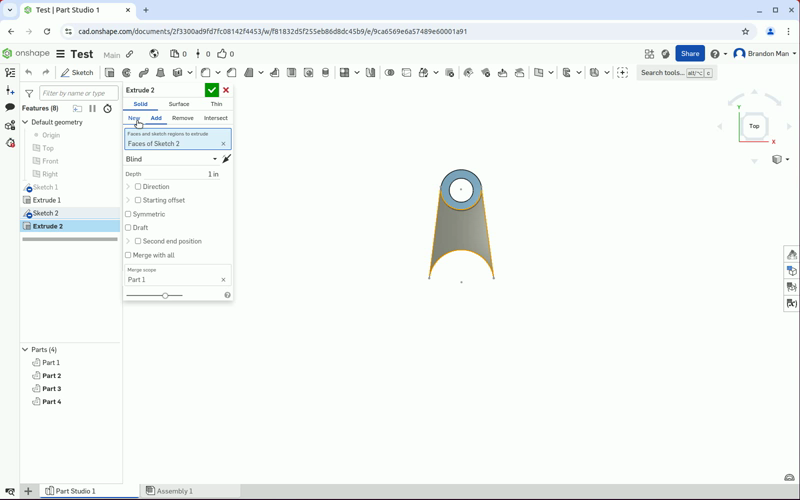
click(137, 120)
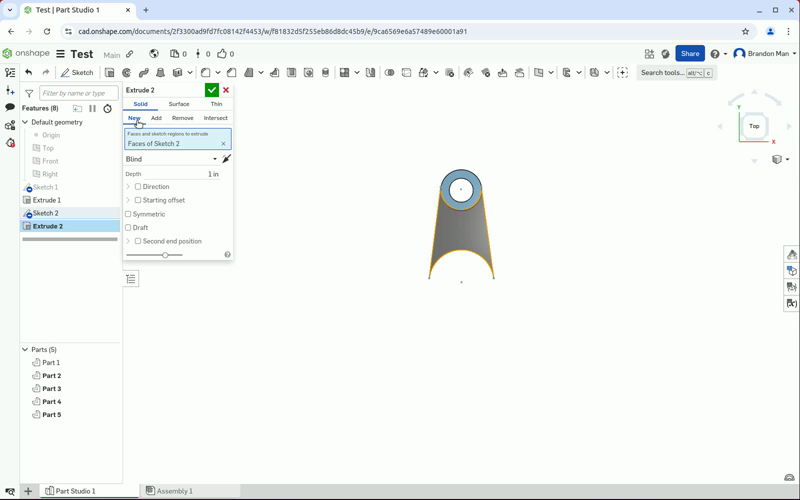
key(tab, 4)
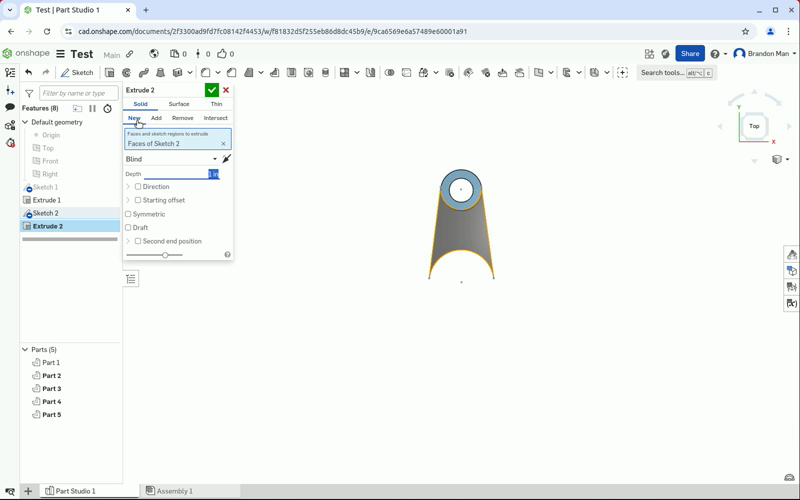
text(9.869)
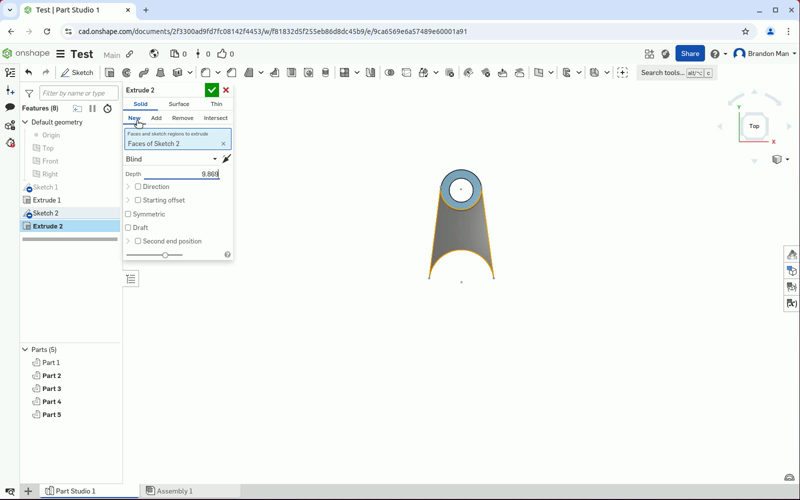
key(enter)
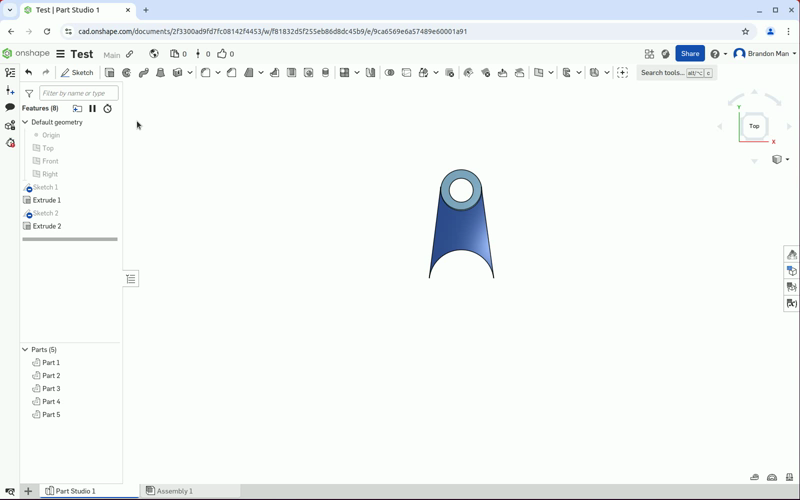
key(shift+h)
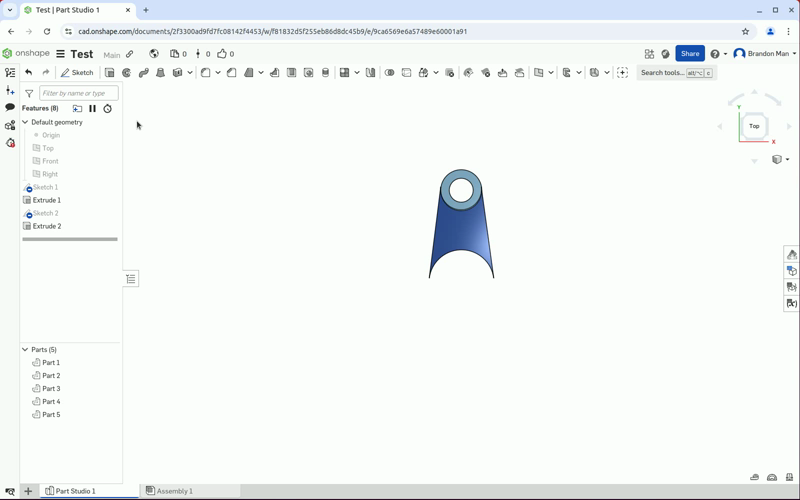
key(shift+h)
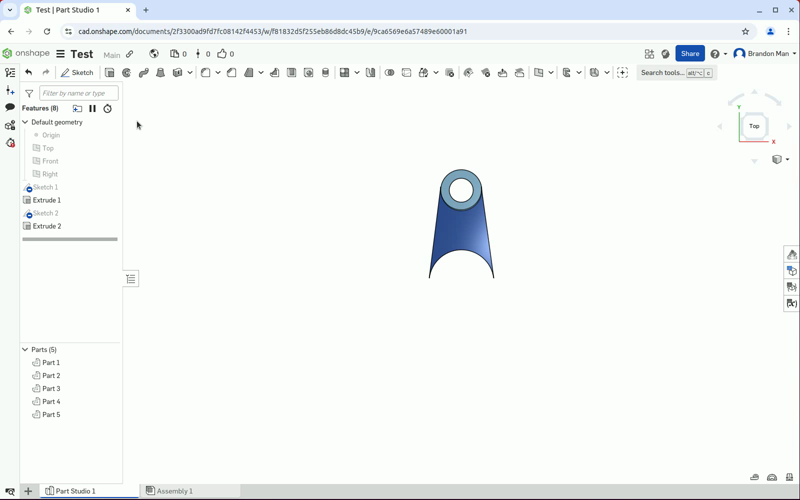
mouse_move(73, 189)
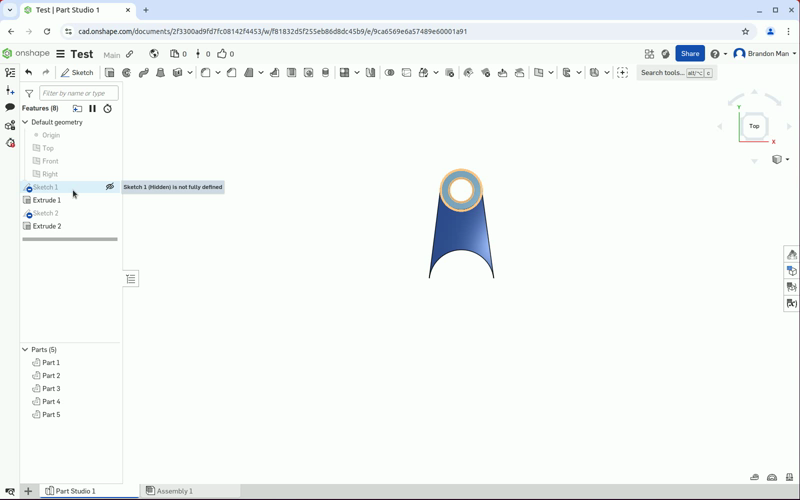
click(73, 189)
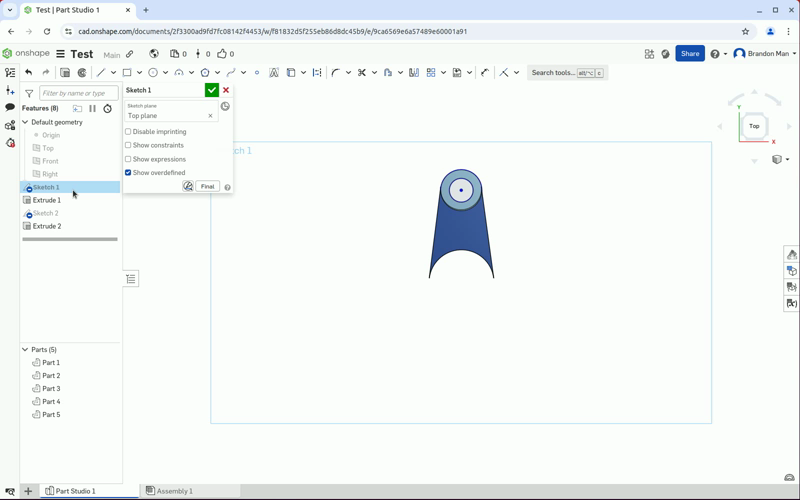
mouse_move(229, 92)
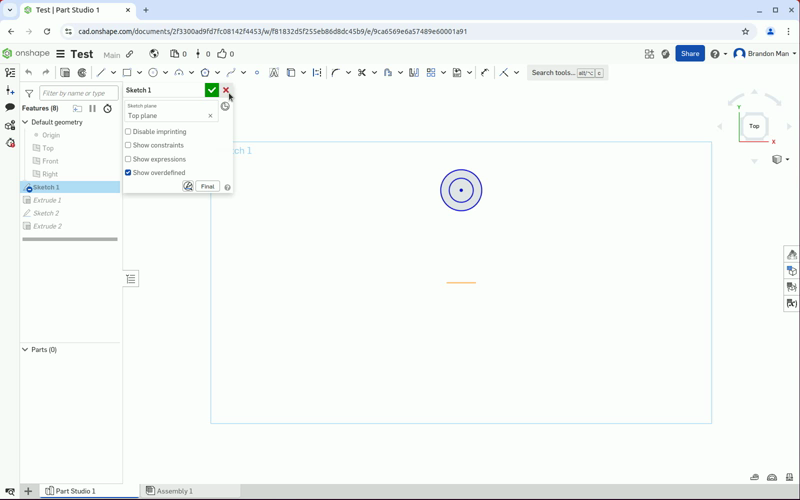
click(229, 92)
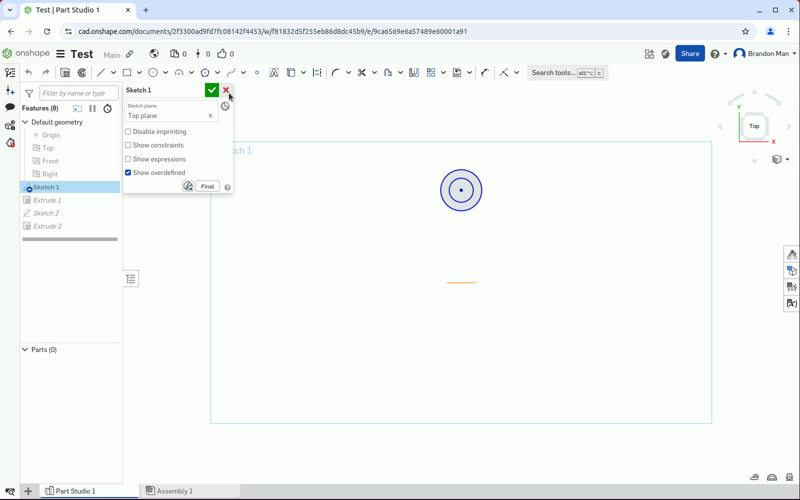
key(shift+s)
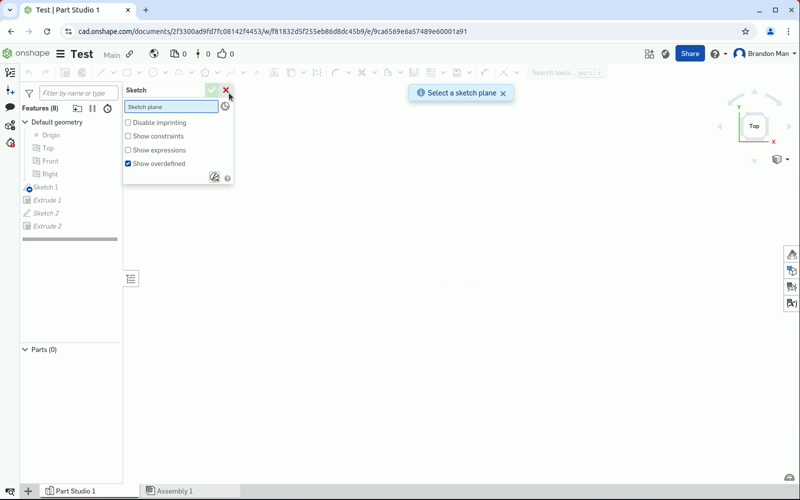
mouse_move(73, 150)
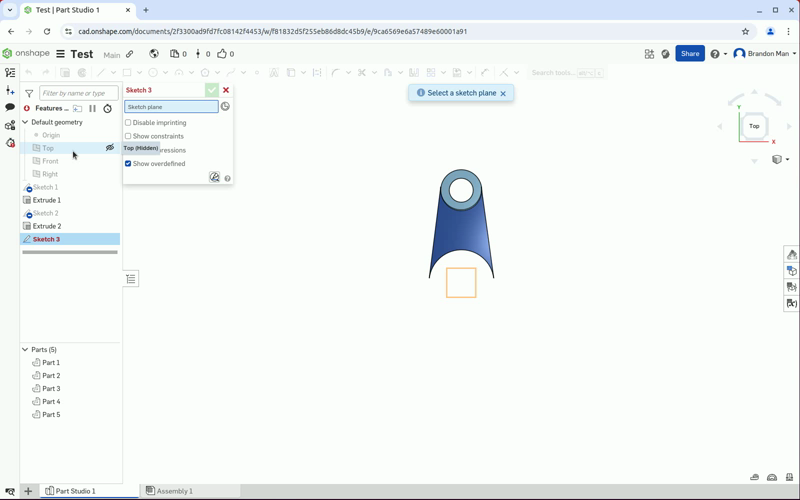
click(73, 150)
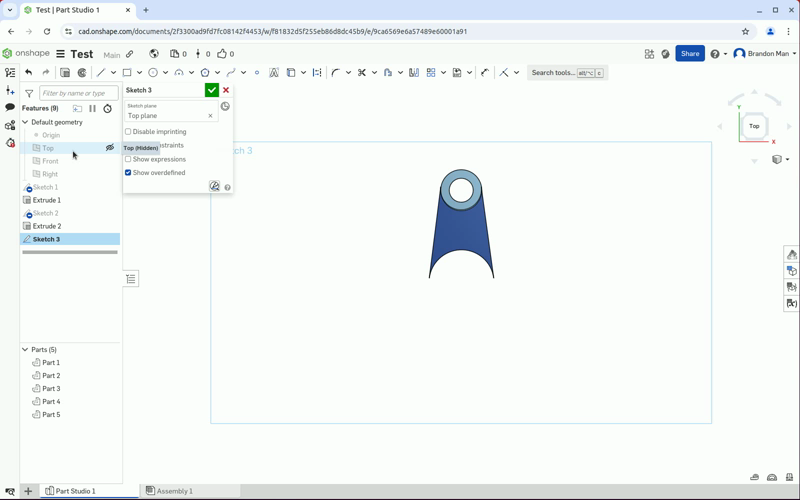
mouse_move(73, 352)
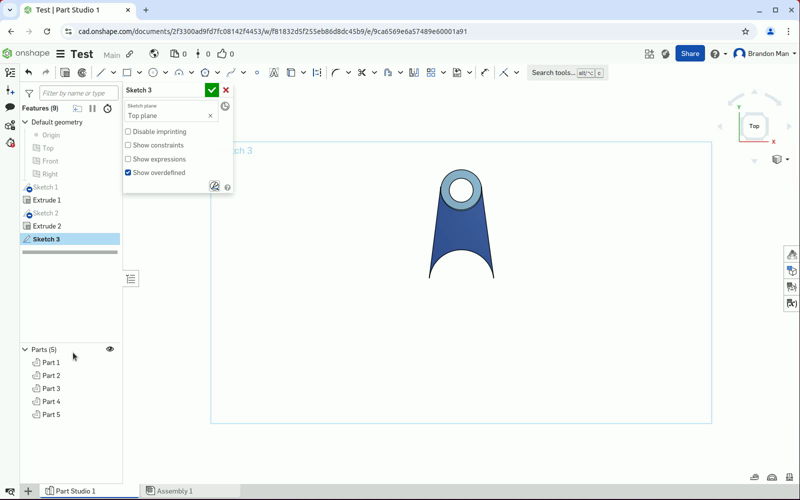
key(y)
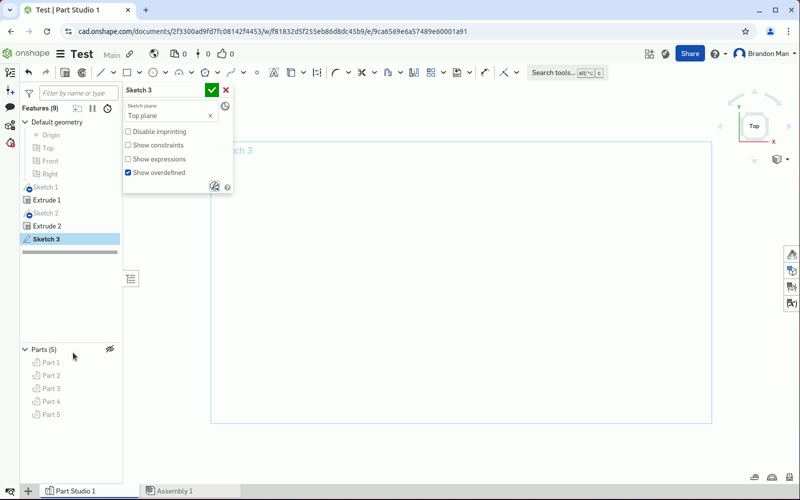
key(c)
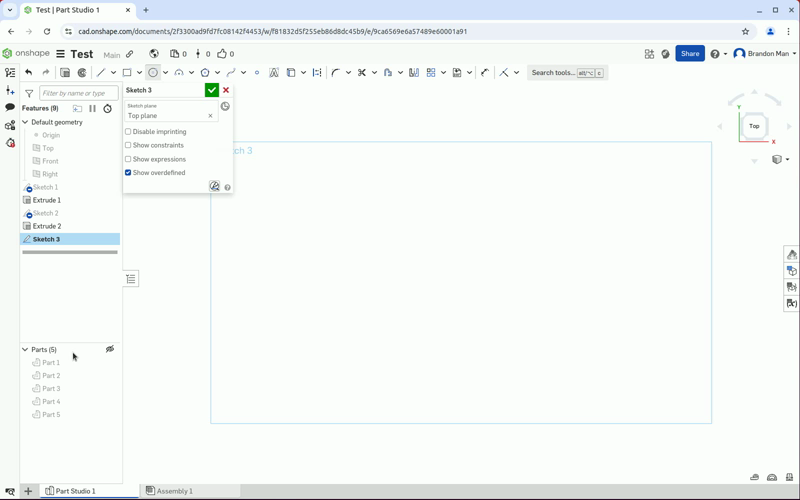
key_down(shift)
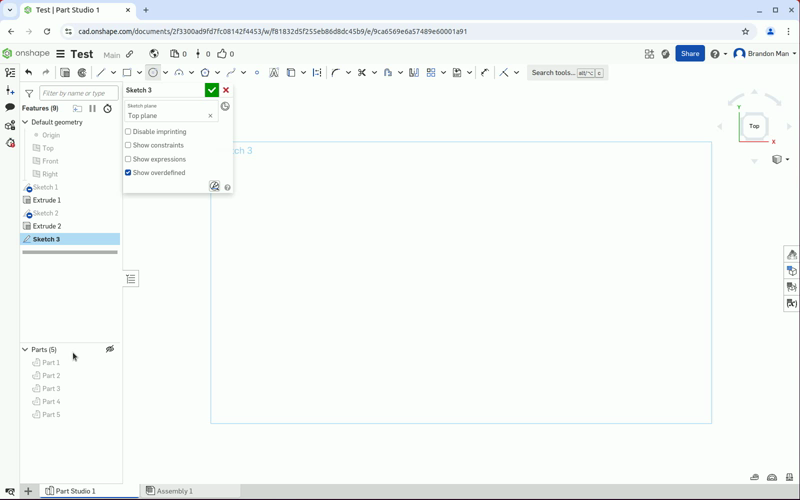
mouse_move(461, 282)
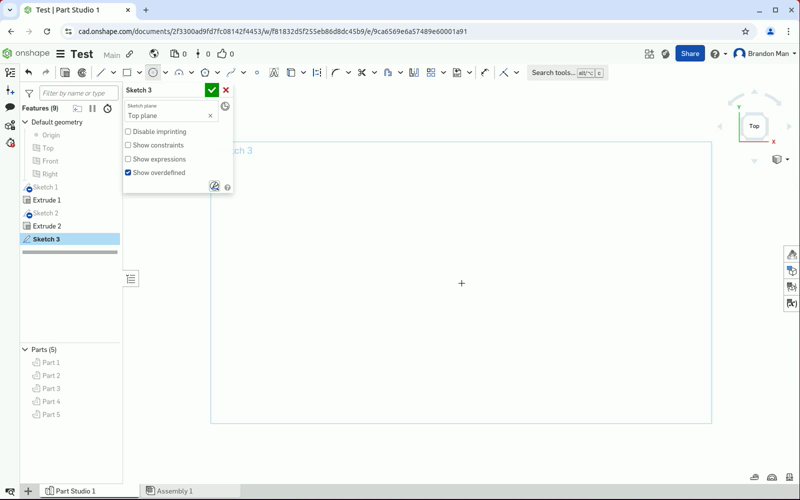
click(461, 282)
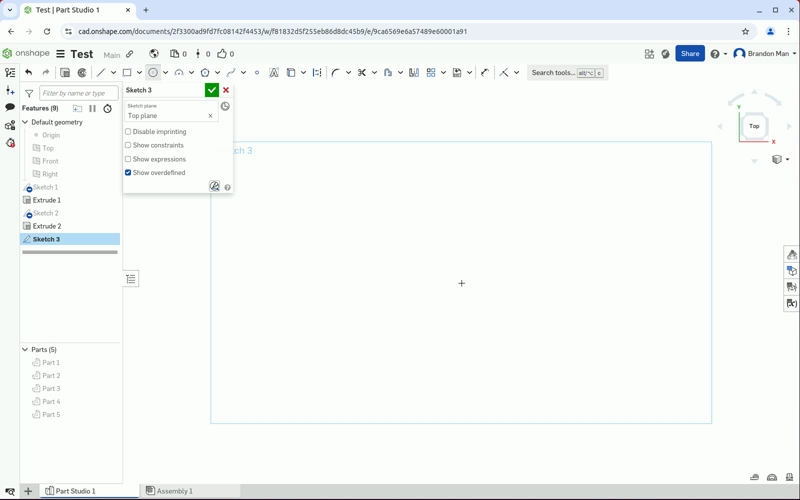
key_up(shift)
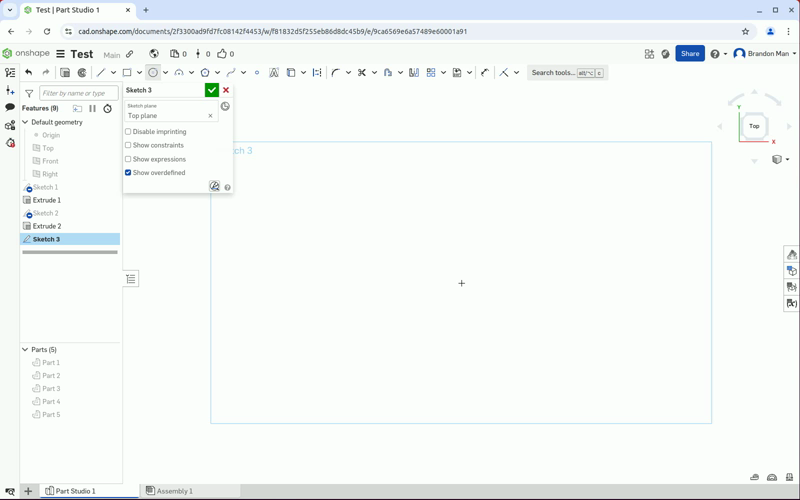
mouse_move(494, 282)
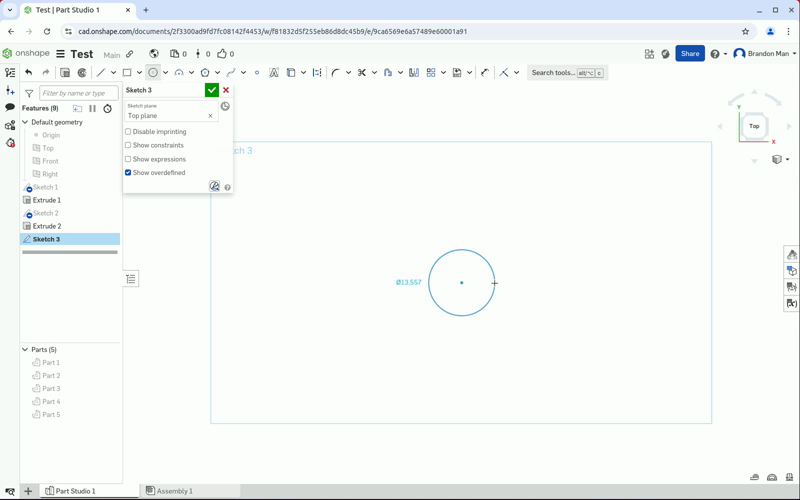
click(494, 282)
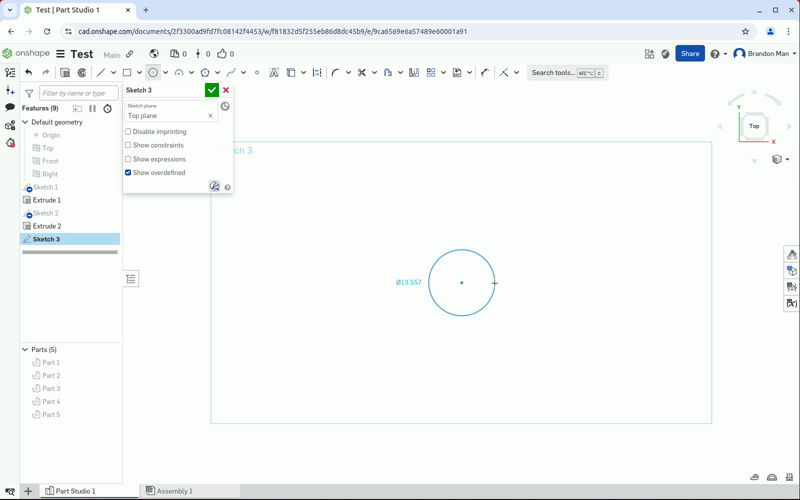
key(esc)
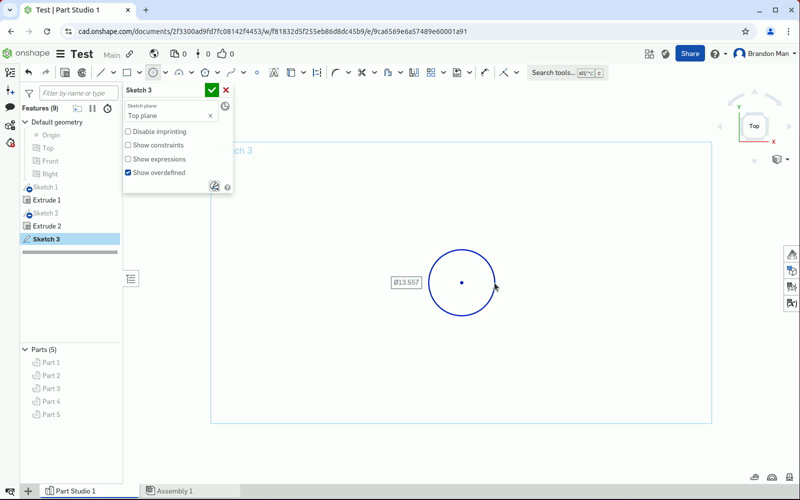
key(c)
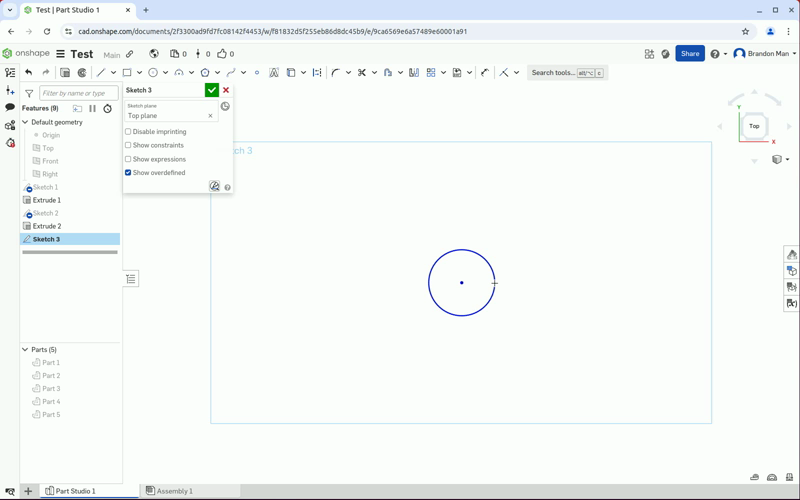
key_down(shift)
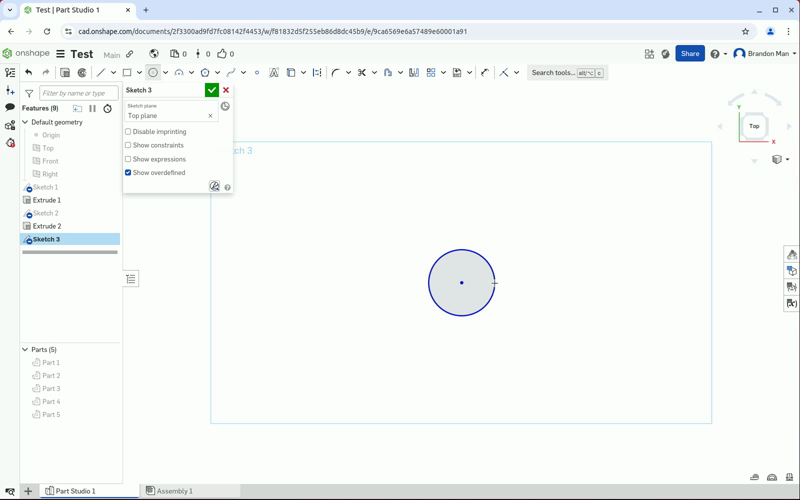
mouse_move(461, 282)
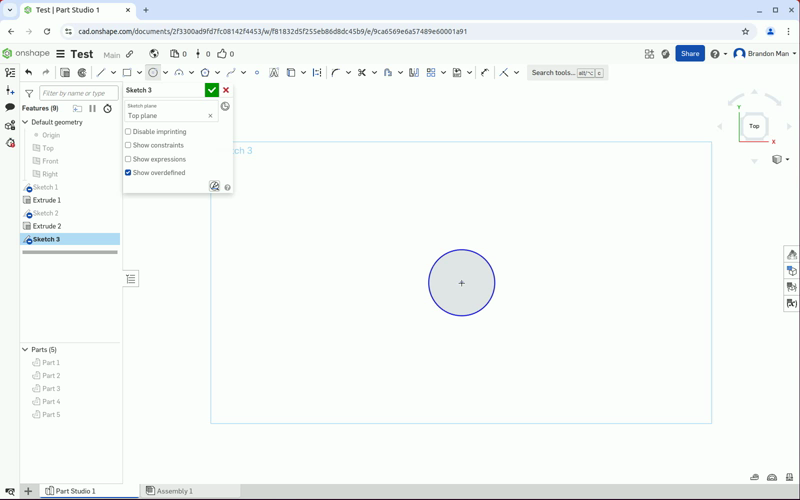
click(461, 282)
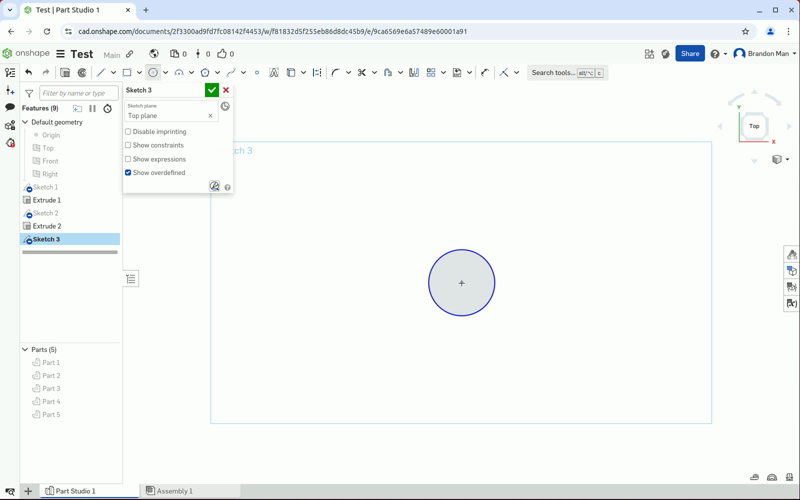
key_up(shift)
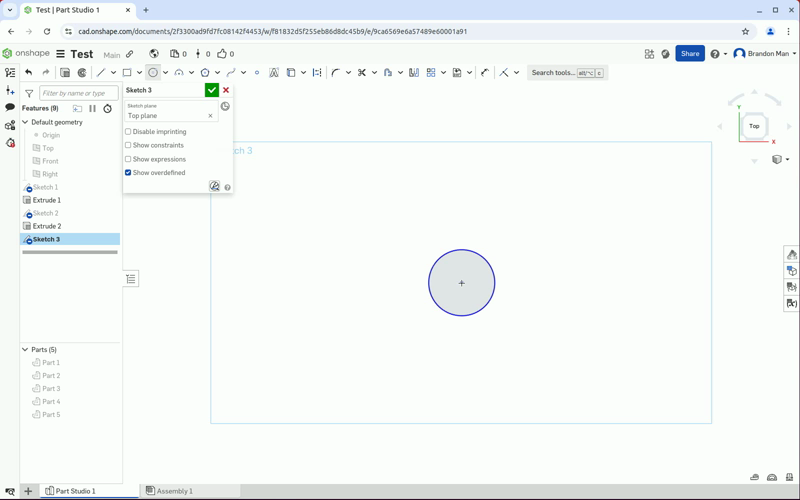
mouse_move(486, 282)
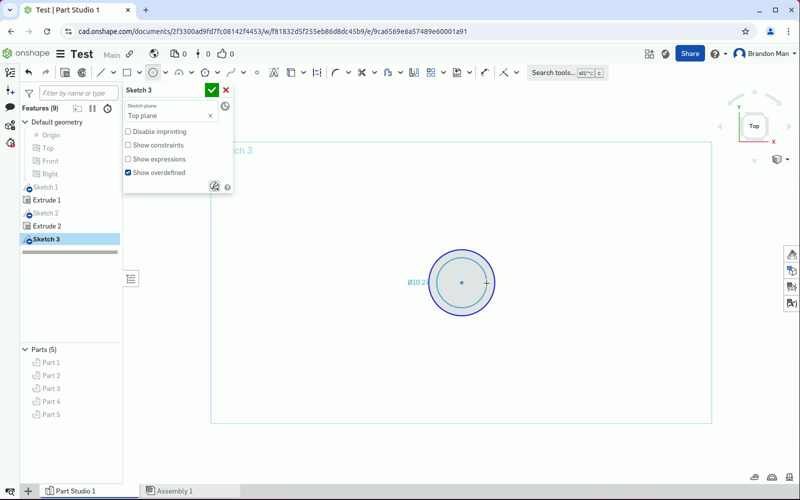
click(486, 282)
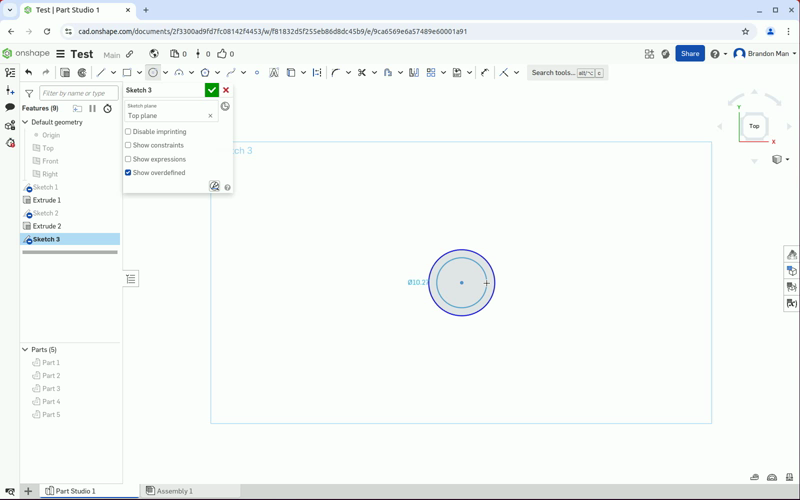
key(esc)
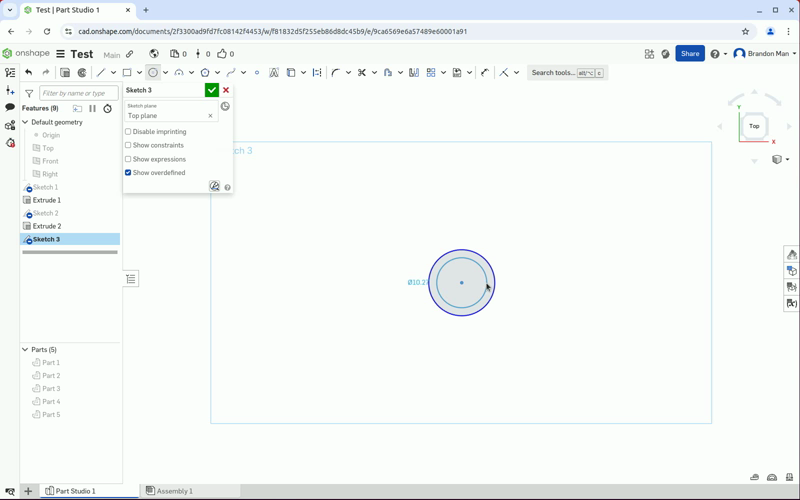
mouse_move(469, 255)
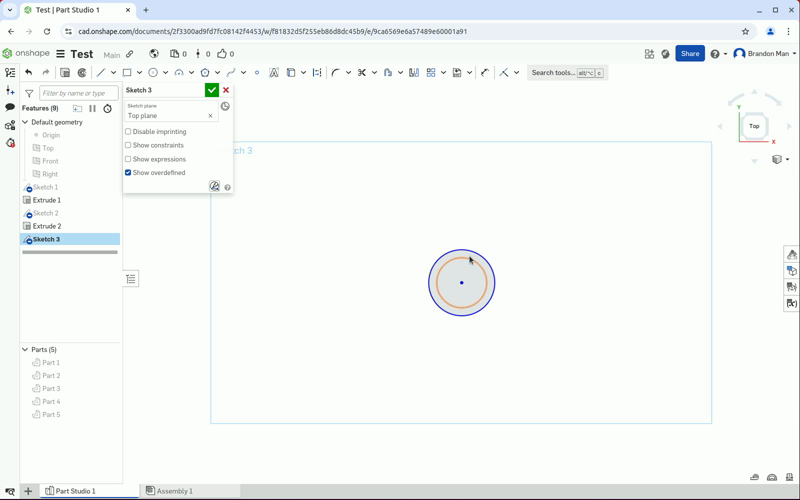
scroll(6)
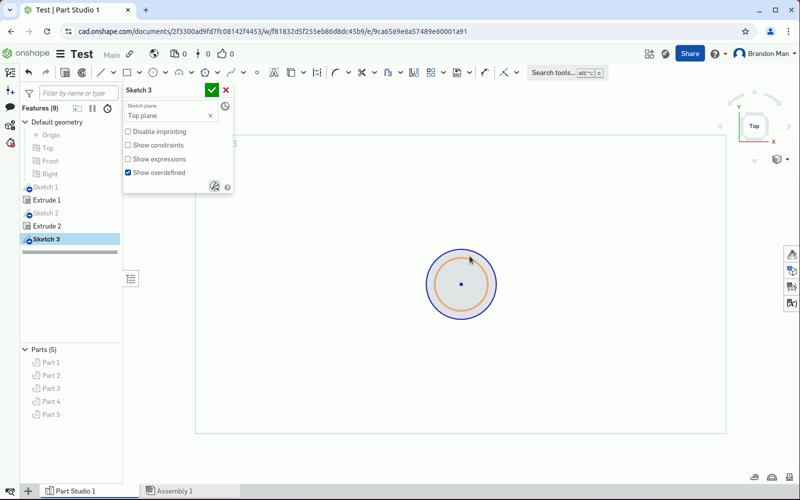
scroll(6)
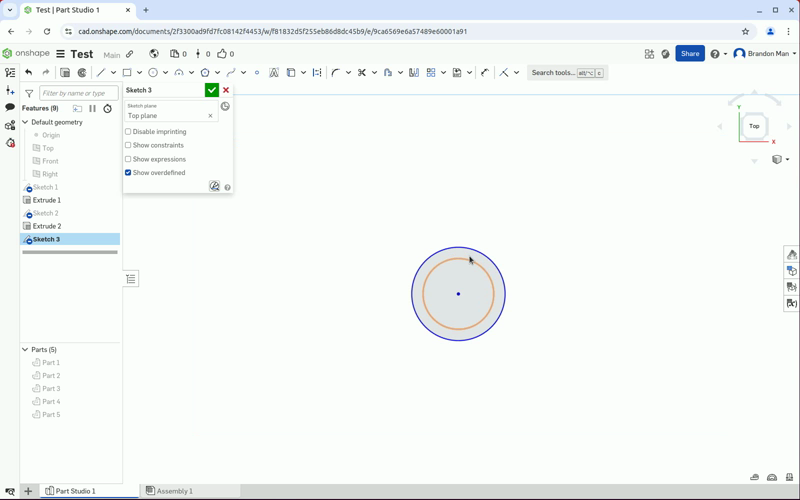
scroll(6)
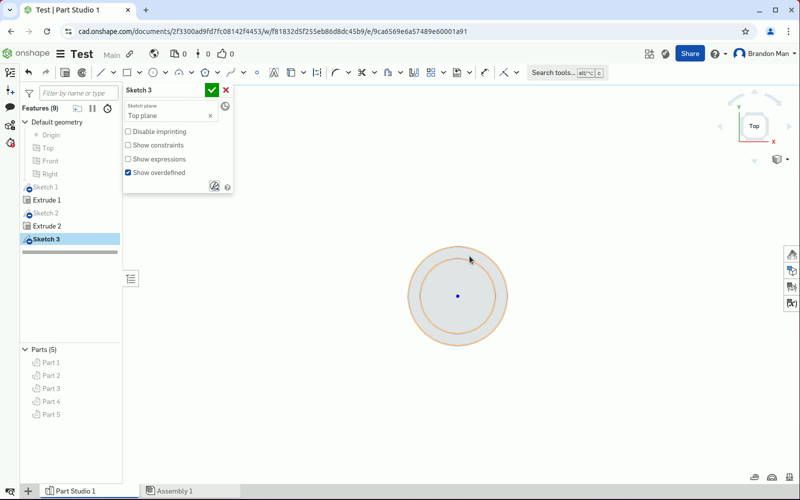
scroll(6)
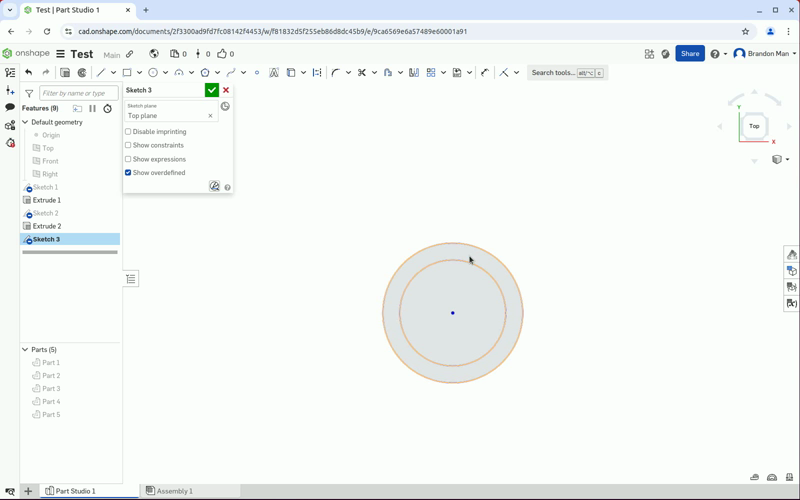
scroll(6)
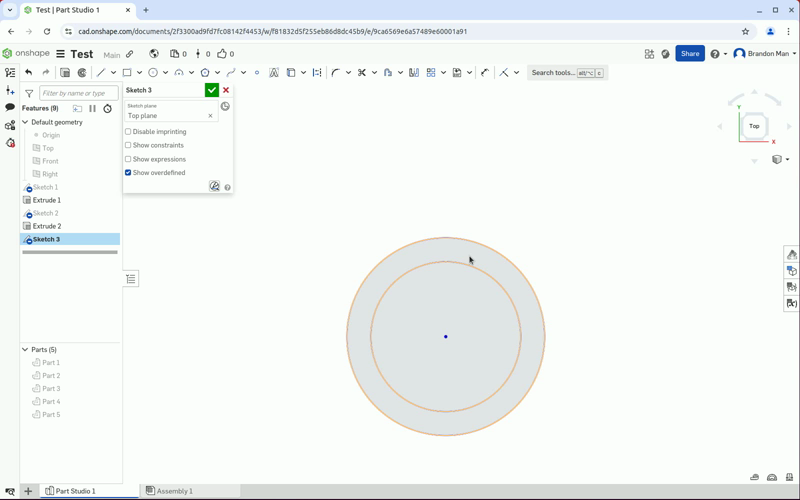
scroll(6)
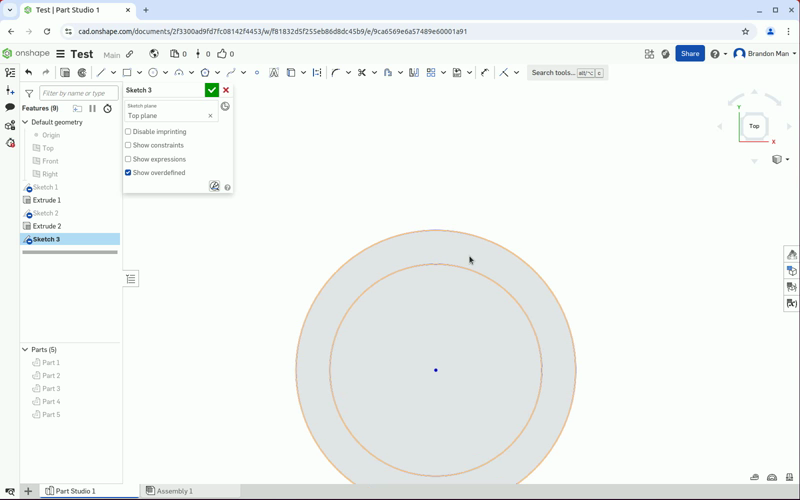
scroll(6)
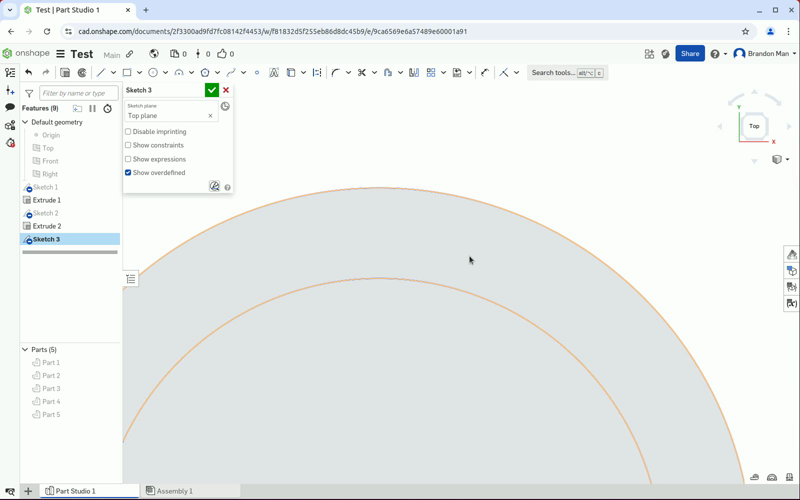
click(469, 255)
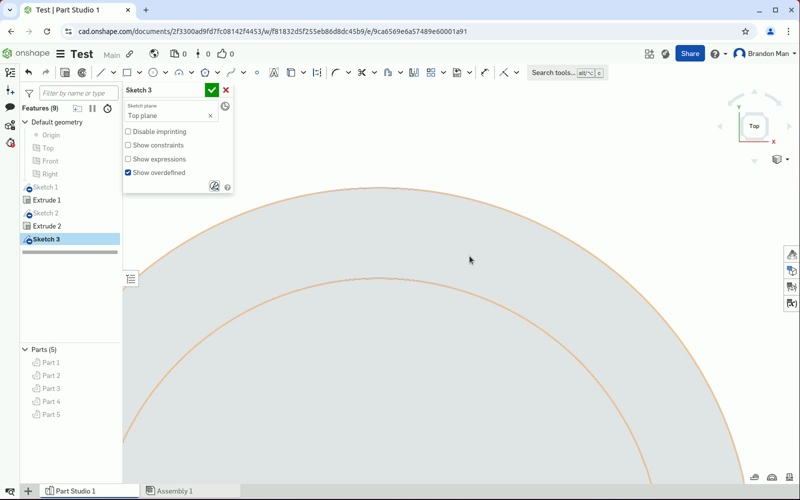
scroll(-6)
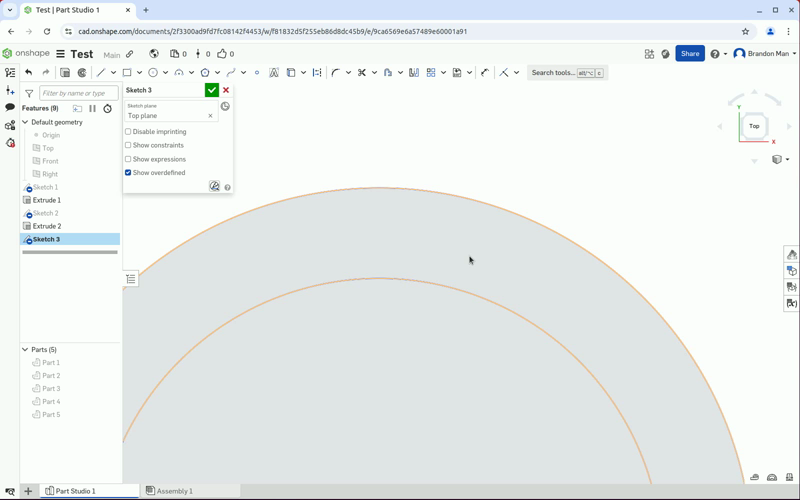
scroll(-6)
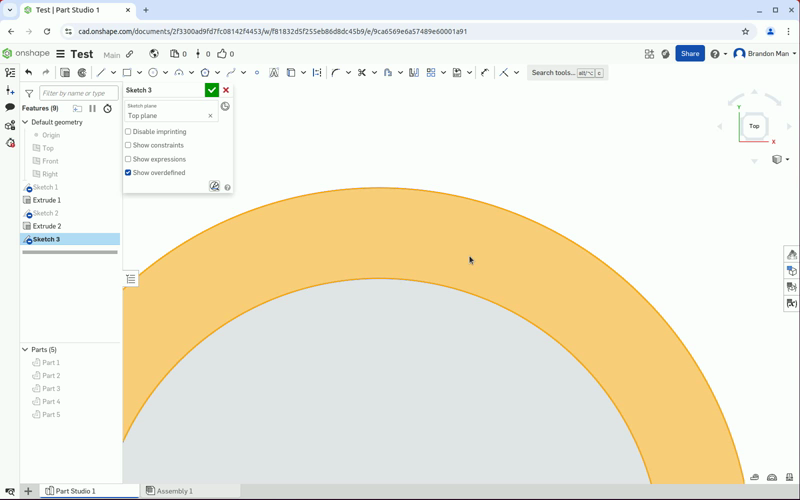
scroll(-6)
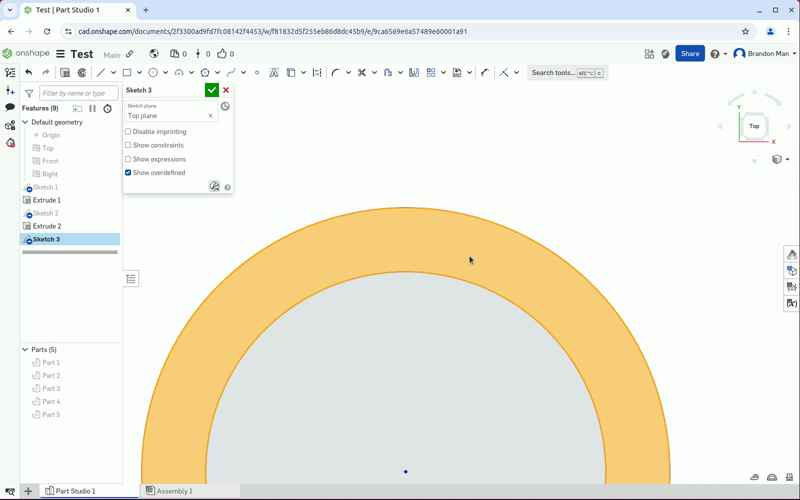
scroll(-6)
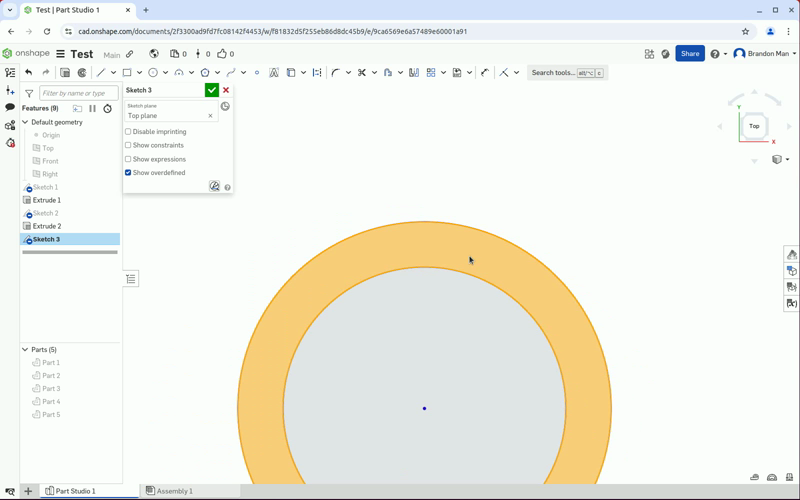
scroll(-6)
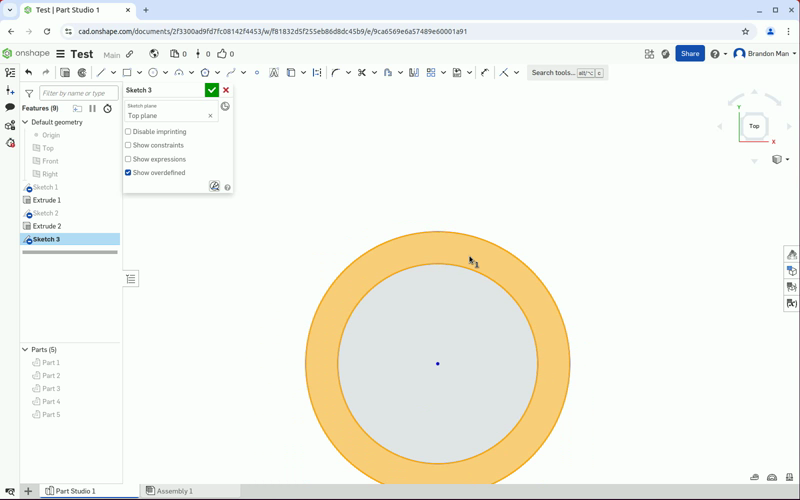
scroll(-6)
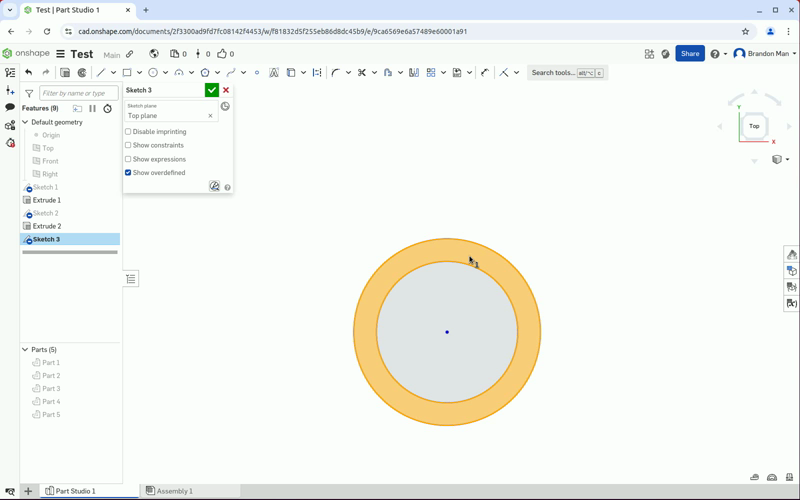
scroll(-6)
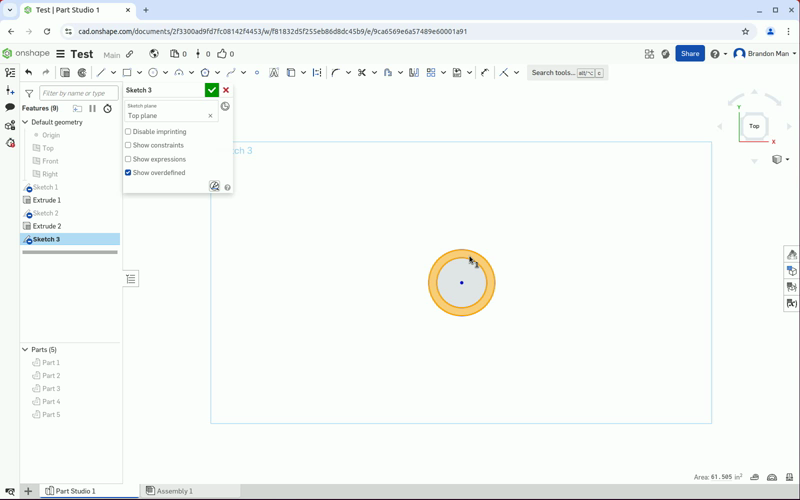
mouse_move(73, 352)
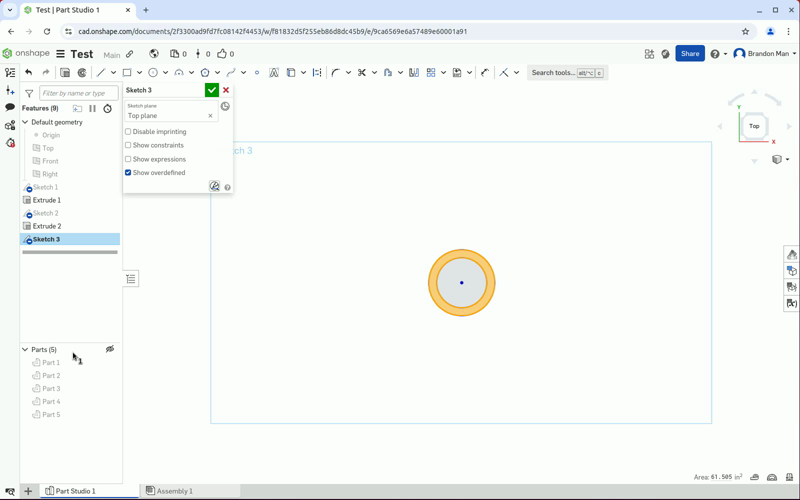
key(shift+y)
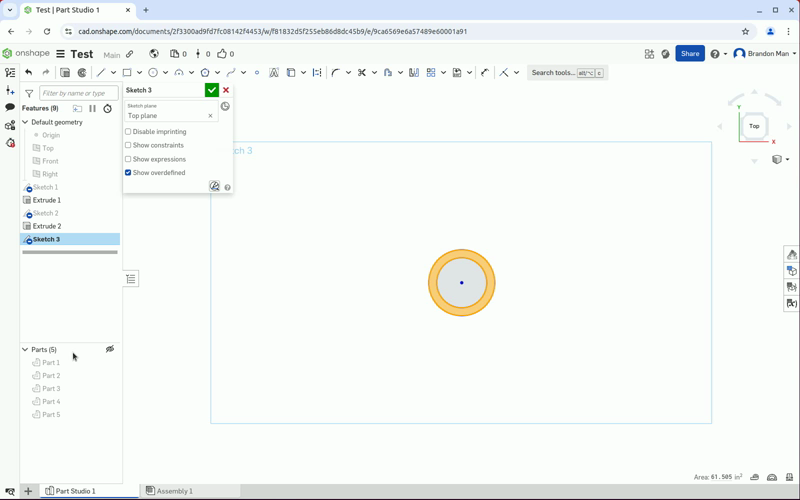
key(shift+e)
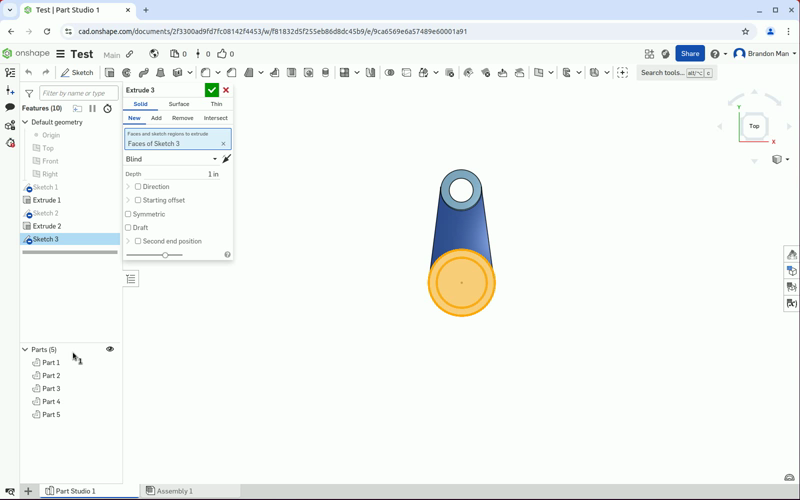
mouse_move(143, 106)
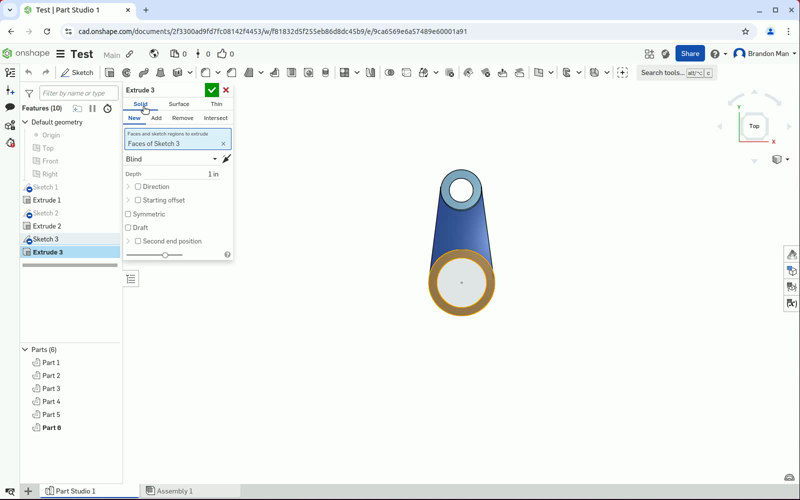
click(143, 106)
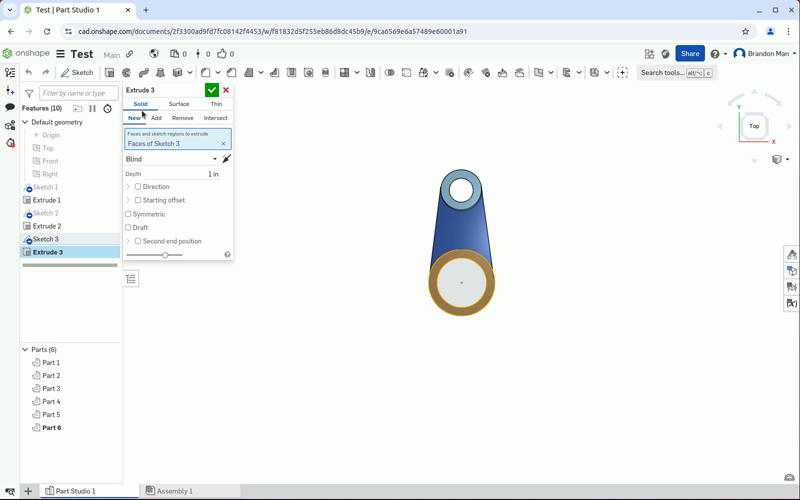
mouse_move(137, 120)
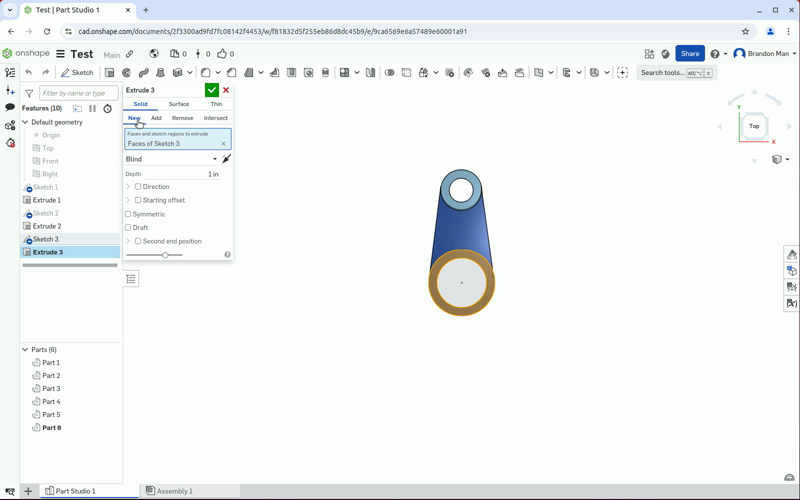
click(137, 120)
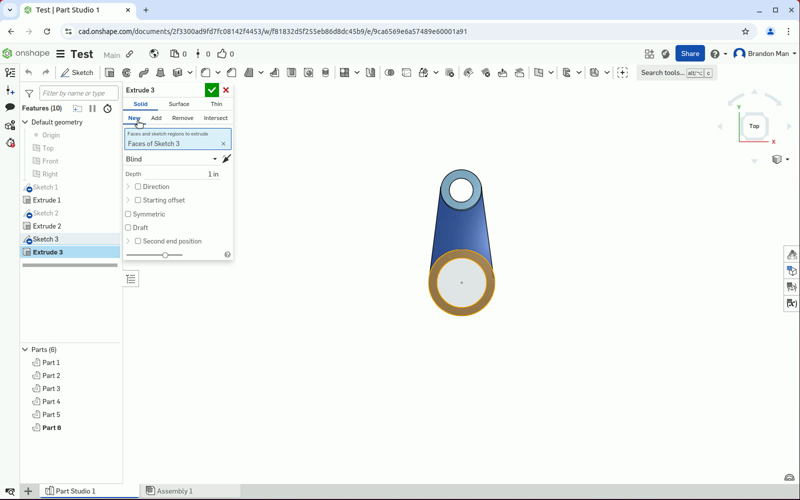
key(tab, 4)
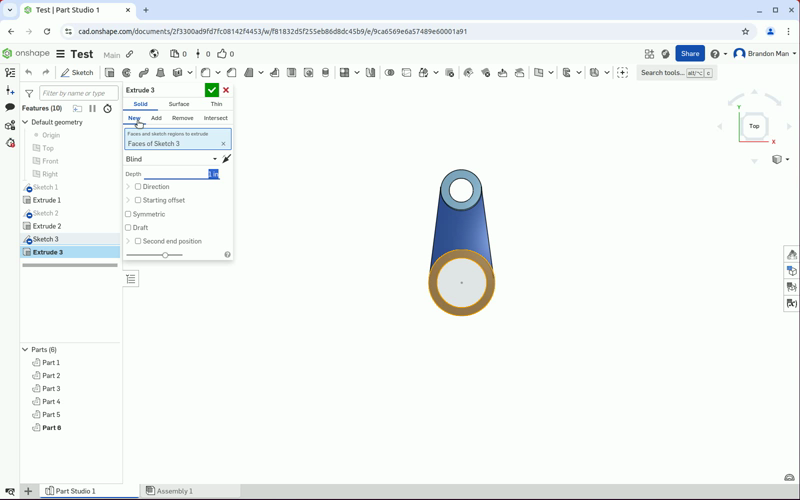
text(9.869)
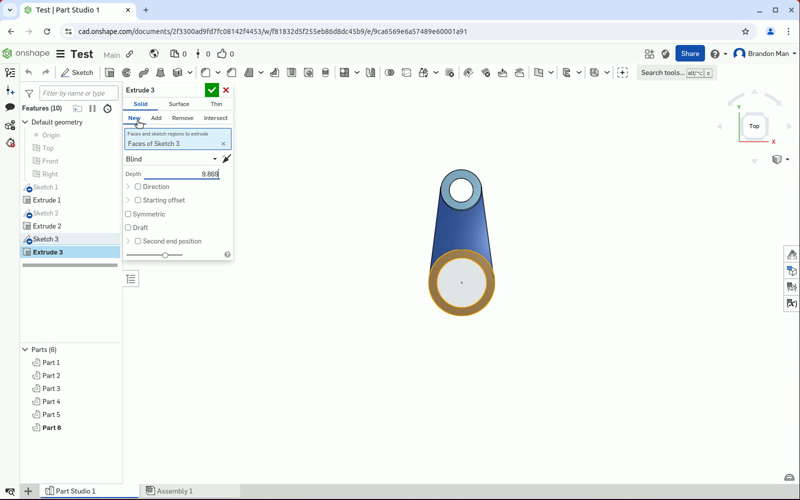
key(enter)
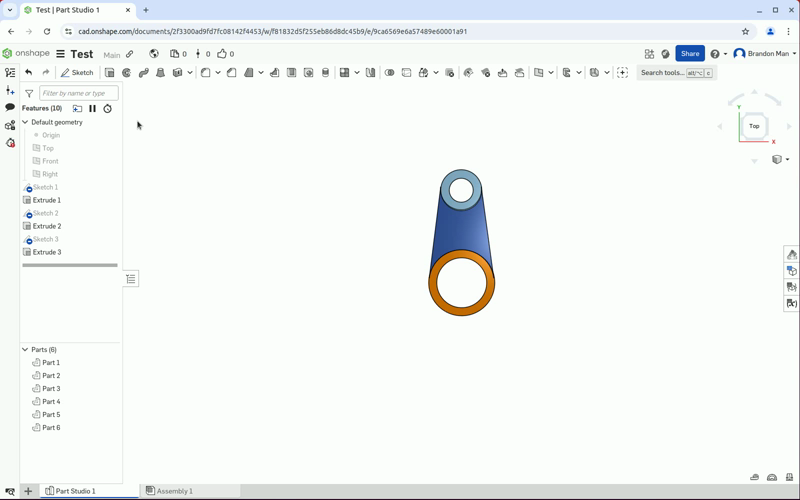
key(shift+h)
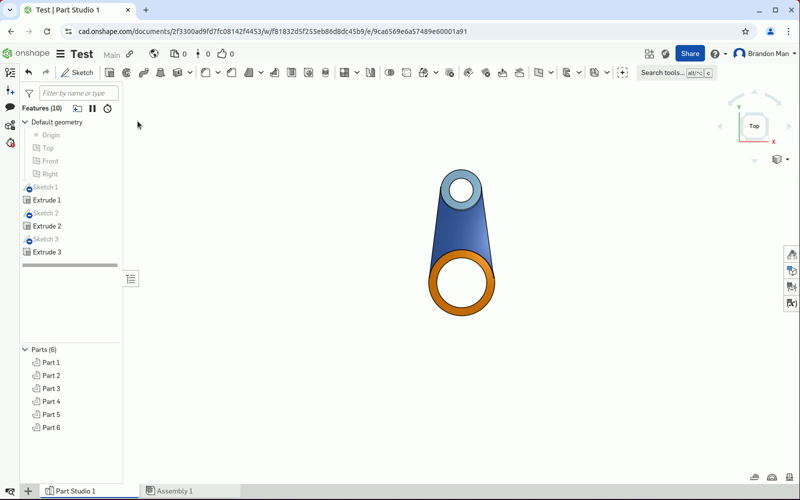
key(shift+h)
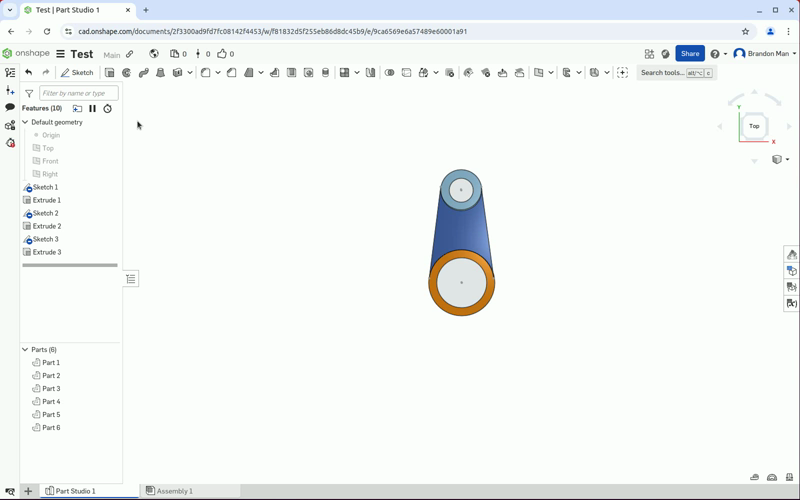
key(shift+7)
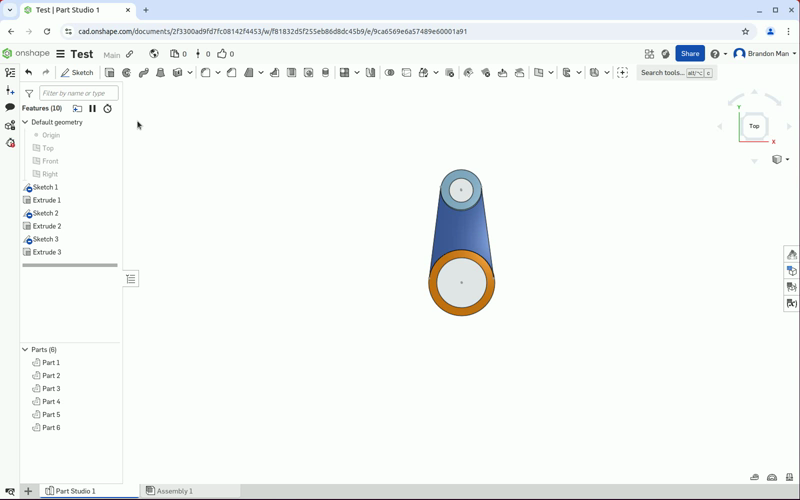
key(up, 3)
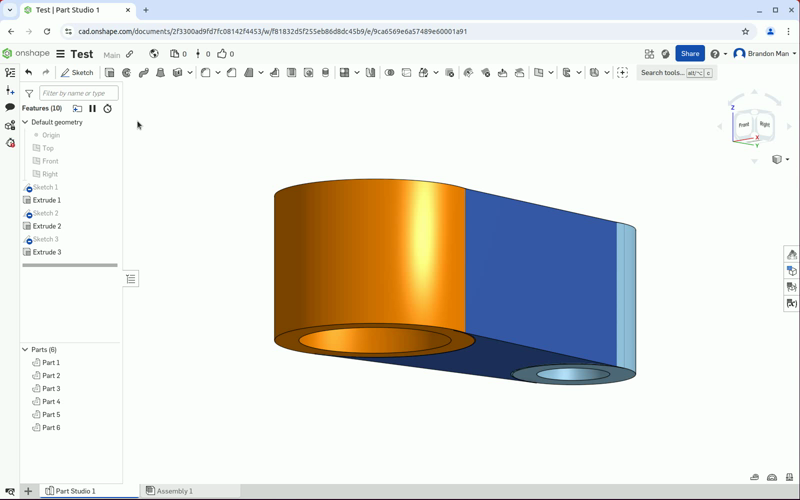
key(left, 3)
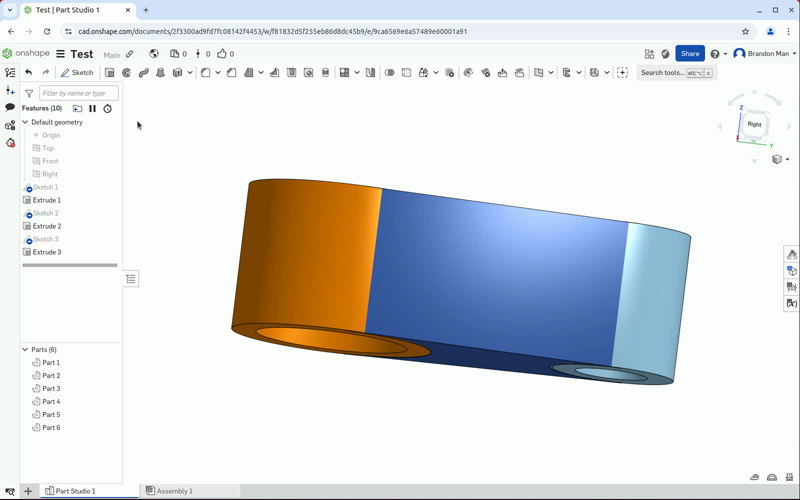
key(right, 3)
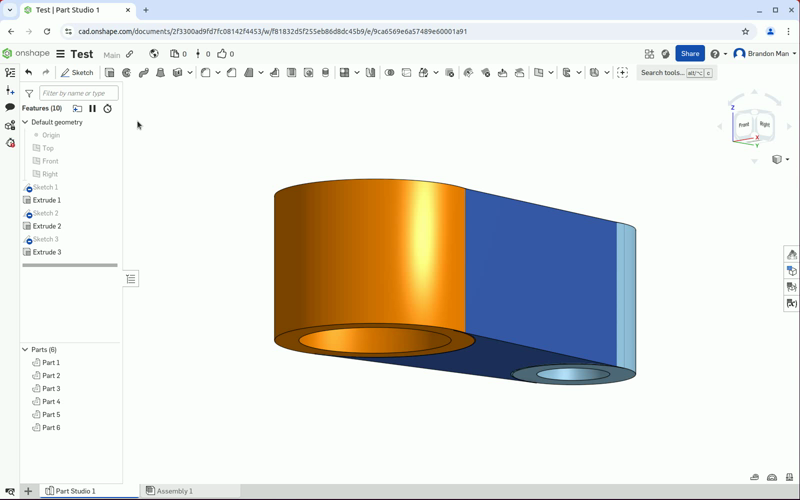
key(down, 3)
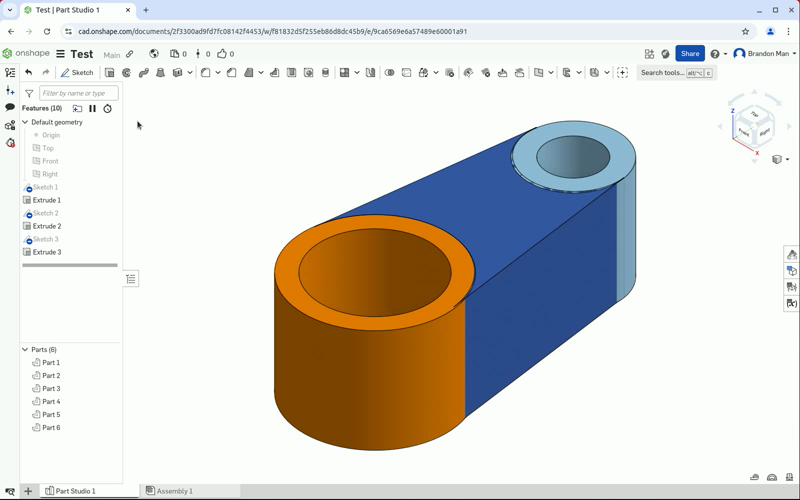
mouse_move(73, 189)
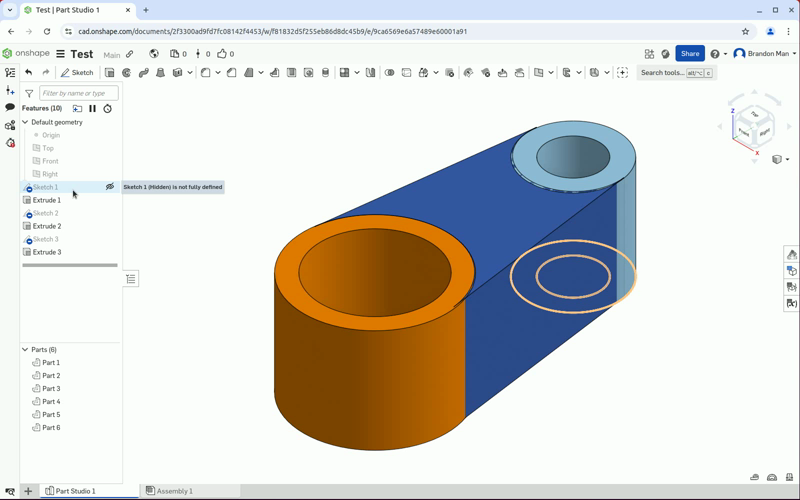
click(73, 189)